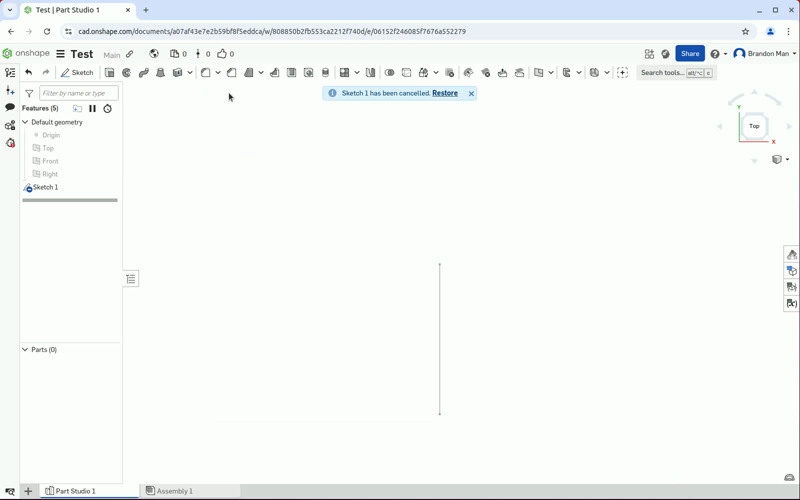
key(shift+h)
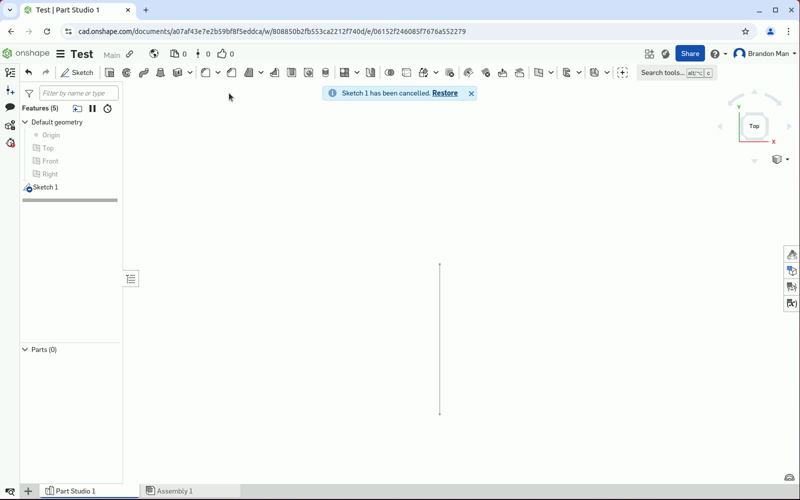
key(shift+s)
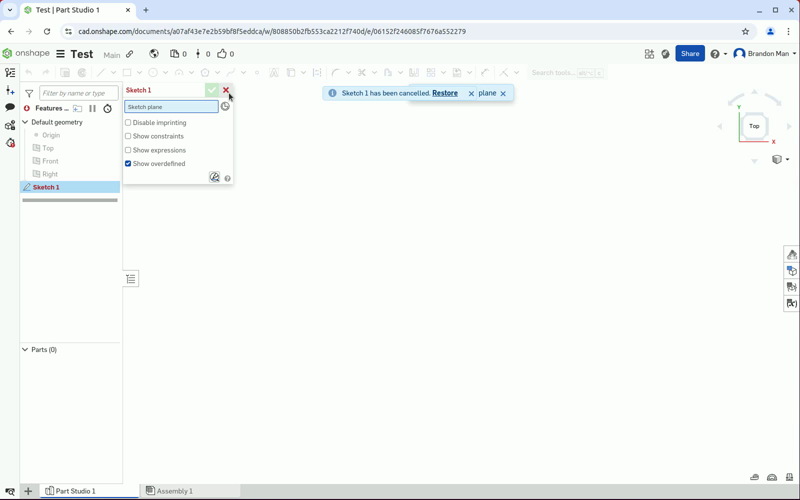
mouse_move(73, 150)
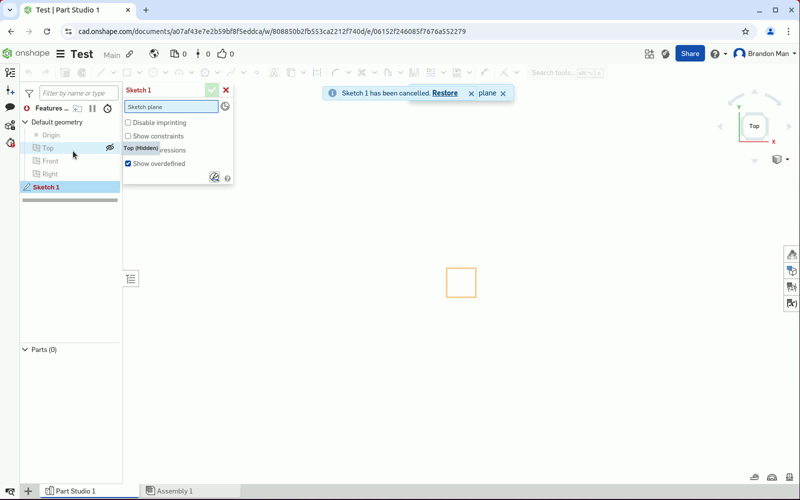
click(73, 150)
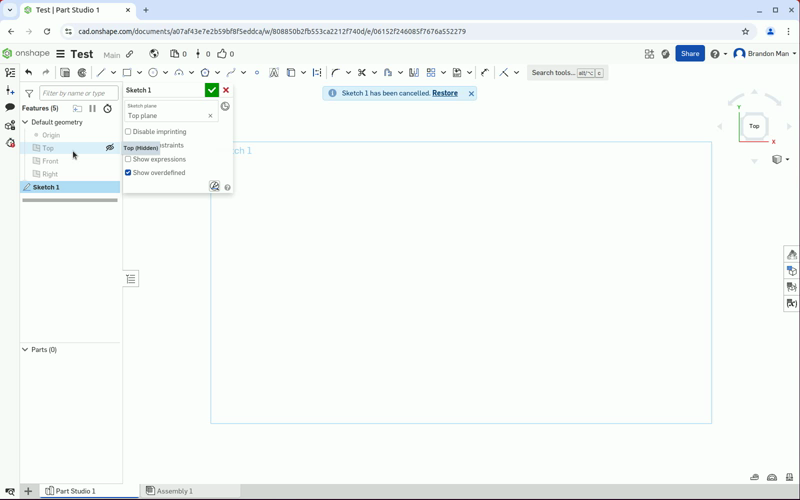
mouse_move(73, 352)
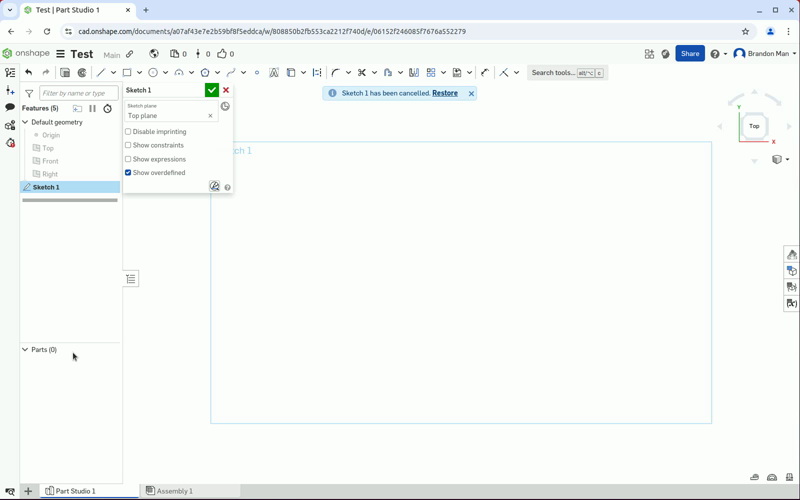
key(y)
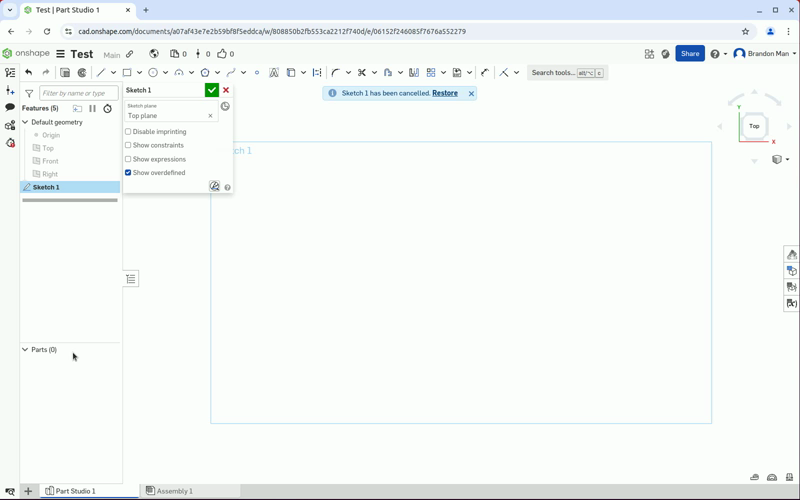
key(c)
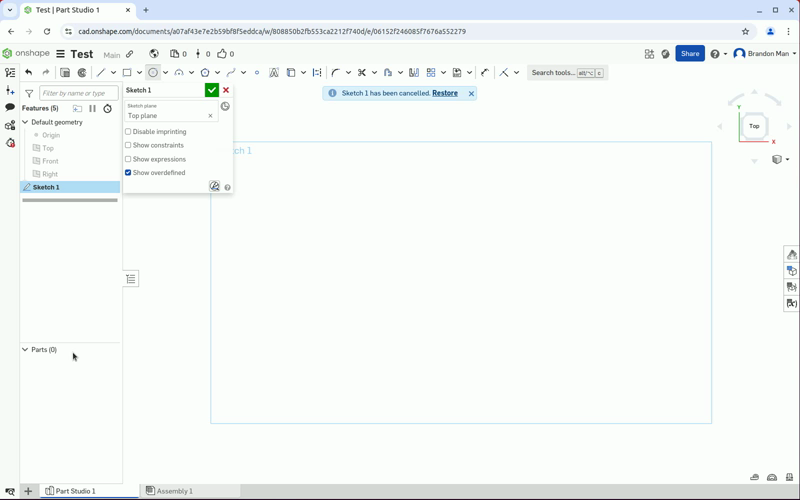
key_down(shift)
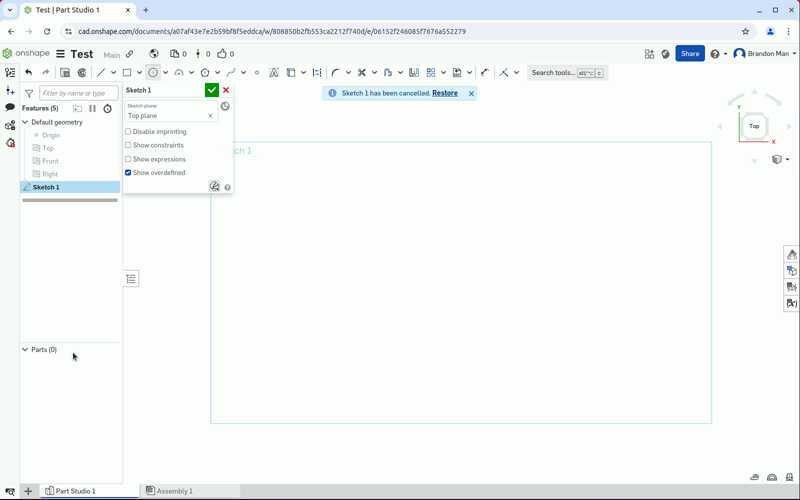
mouse_move(461, 282)
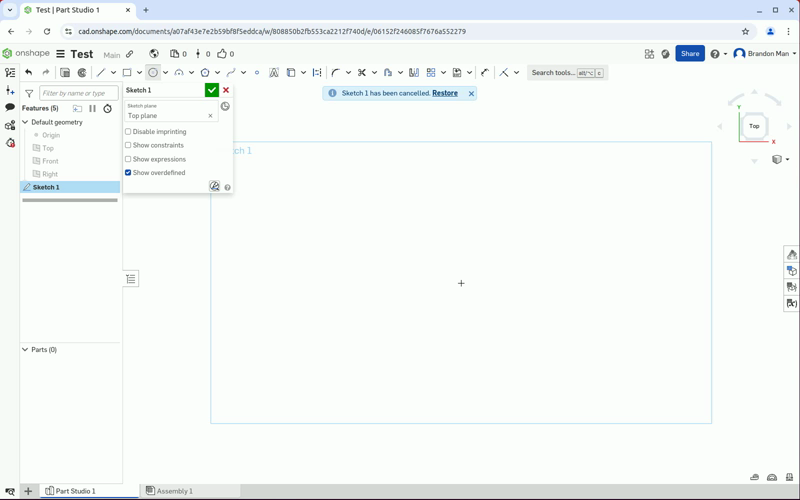
click(461, 282)
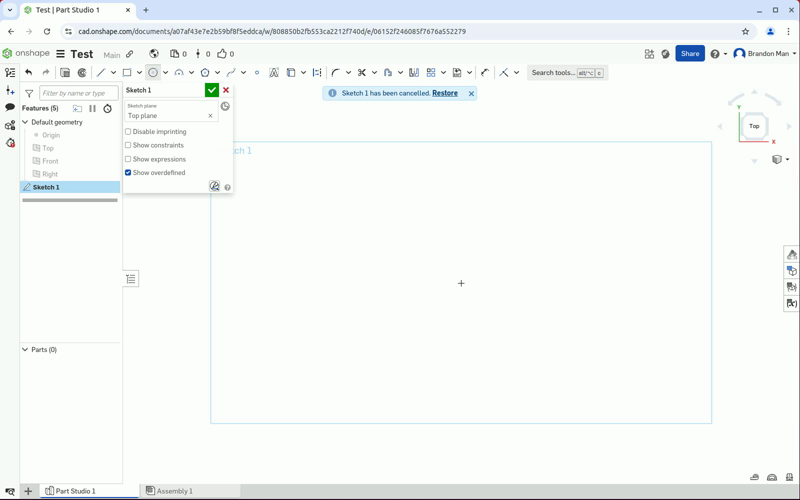
key_up(shift)
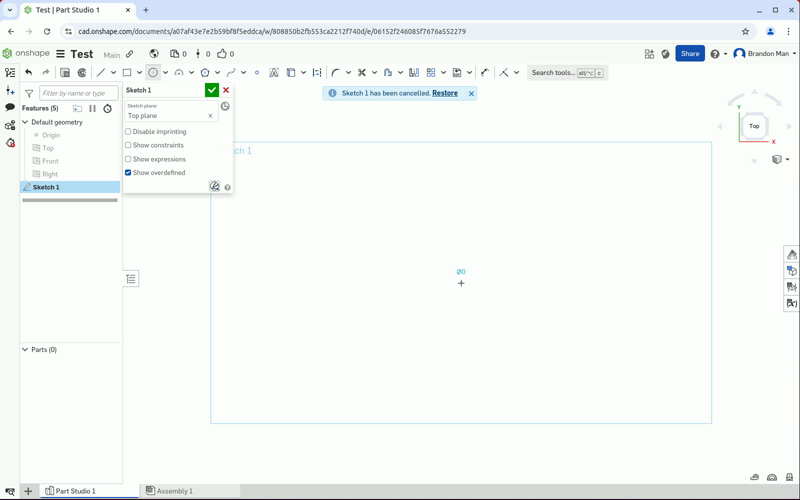
mouse_move(510, 282)
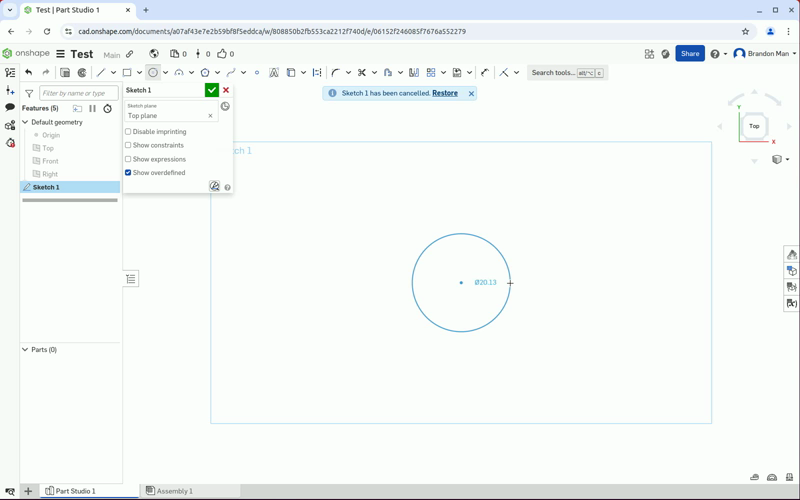
click(510, 282)
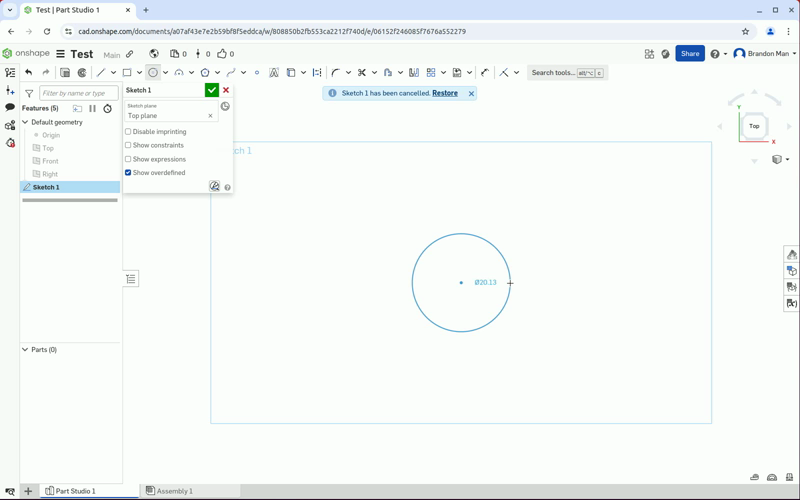
key(esc)
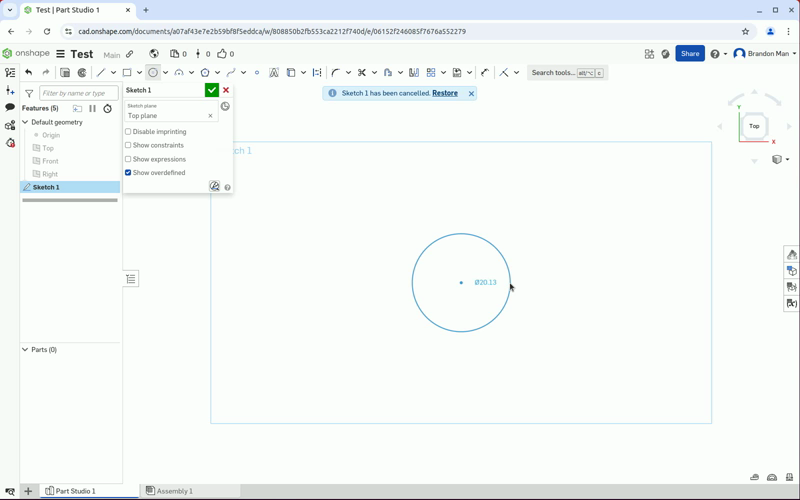
key(c)
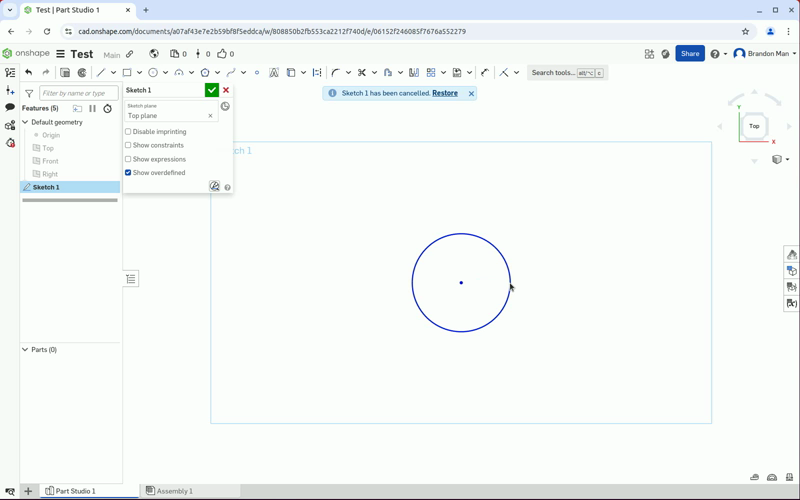
key_down(shift)
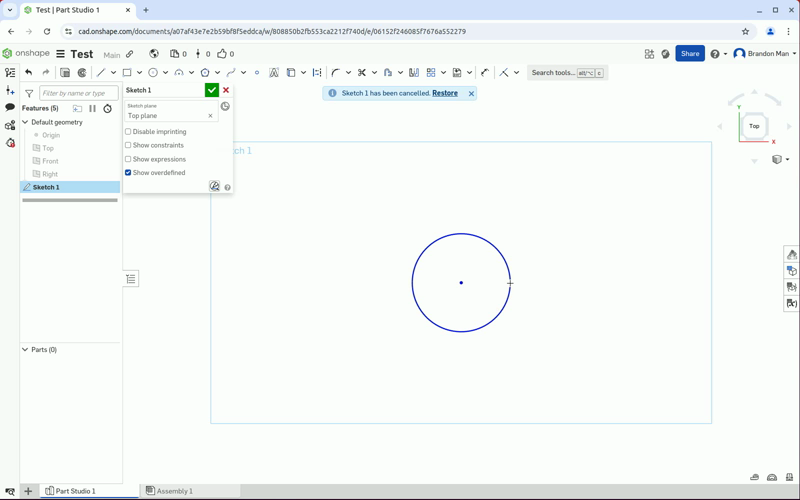
mouse_move(461, 282)
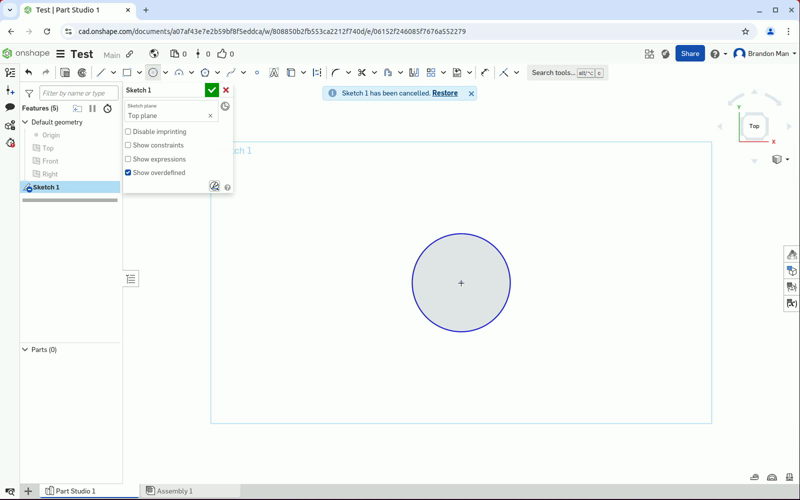
click(461, 282)
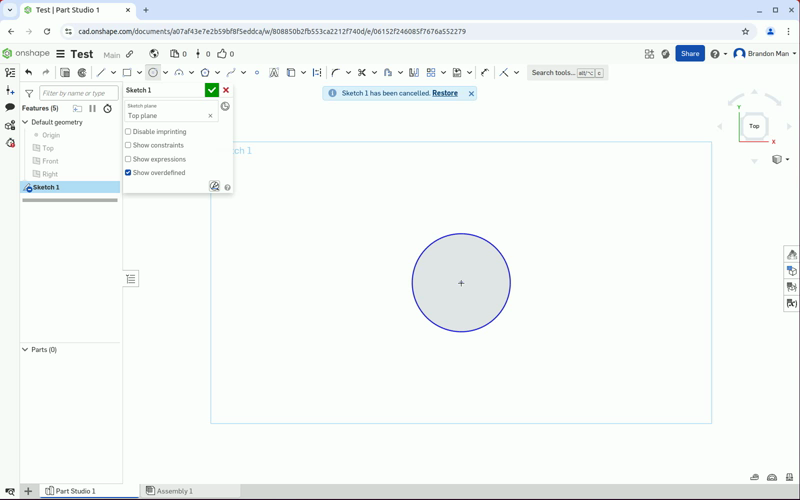
key_up(shift)
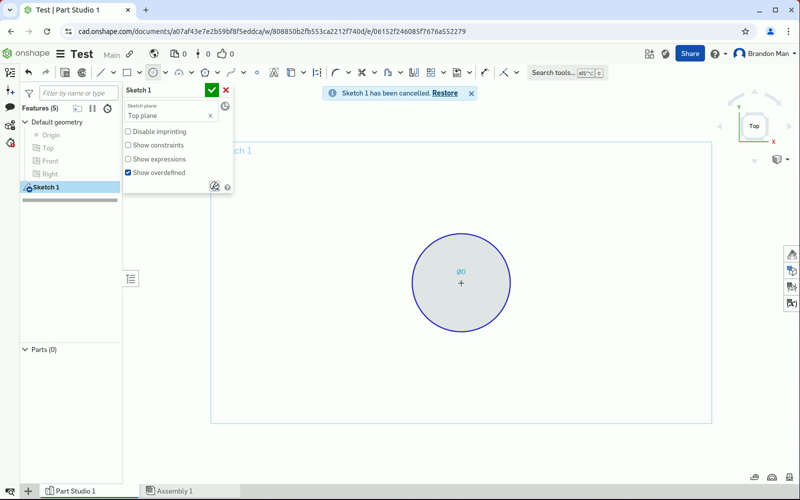
mouse_move(481, 282)
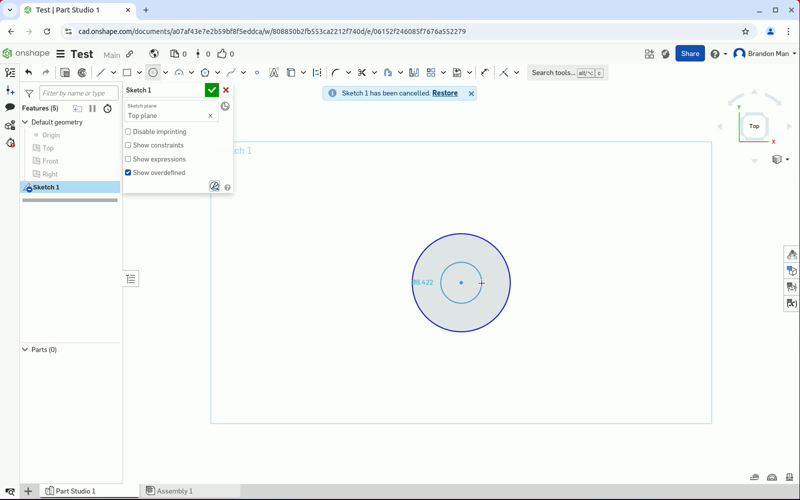
click(481, 282)
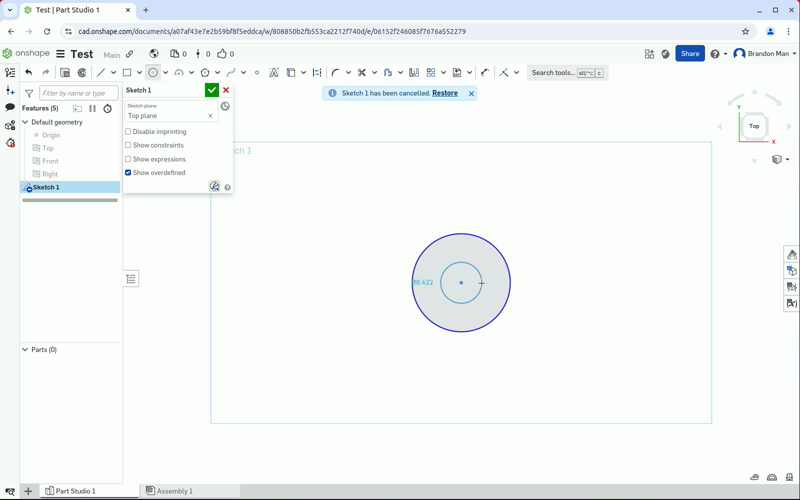
key(esc)
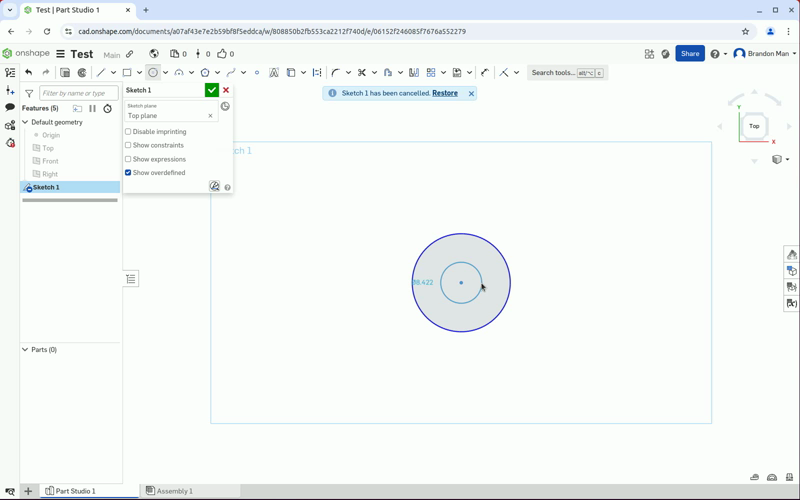
mouse_move(496, 265)
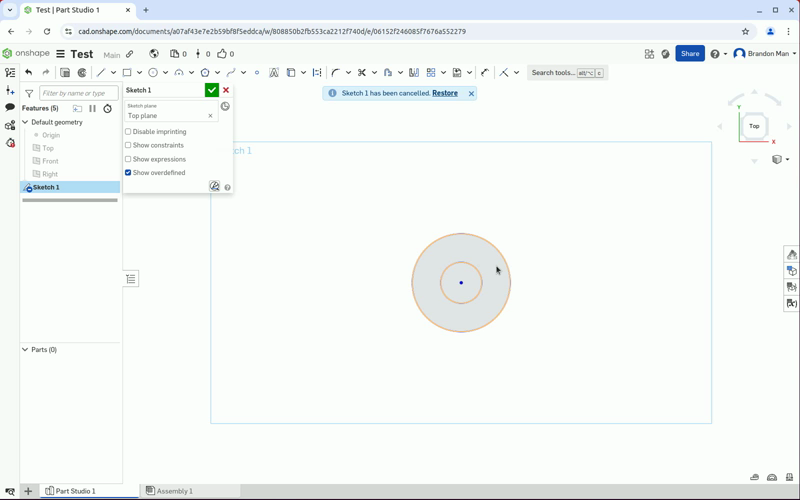
click(496, 265)
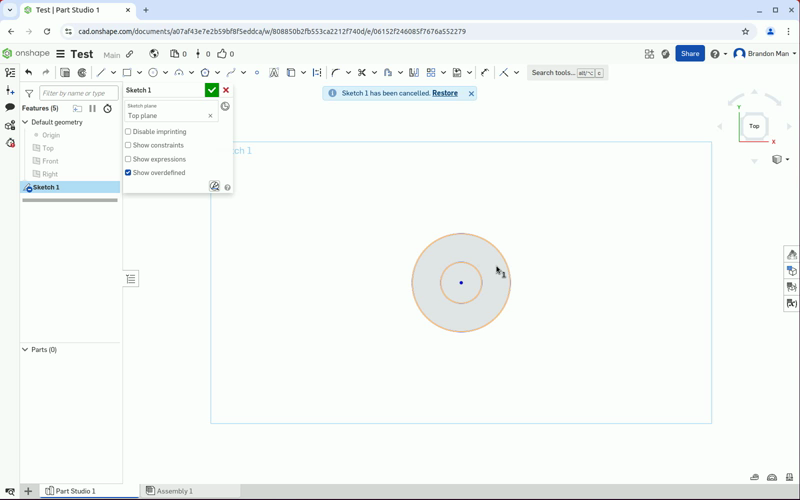
mouse_move(73, 352)
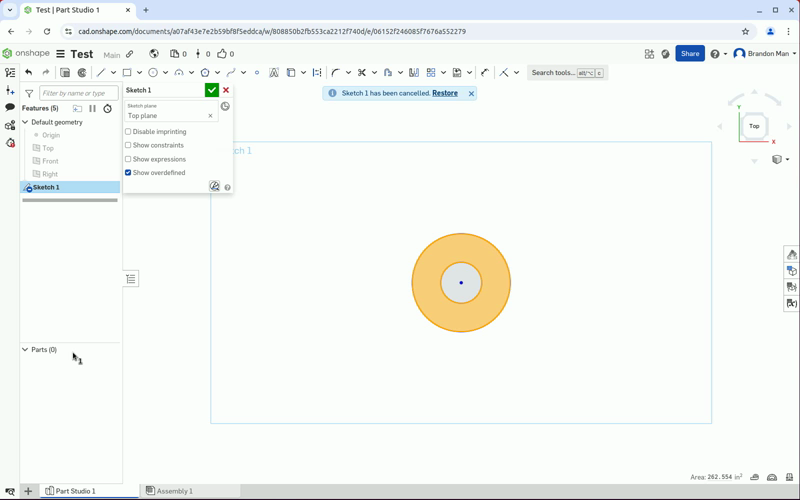
key(shift+y)
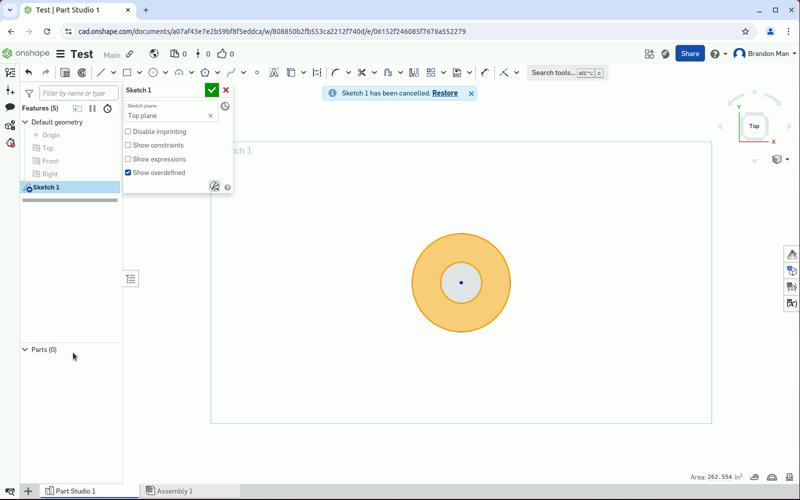
key(shift+e)
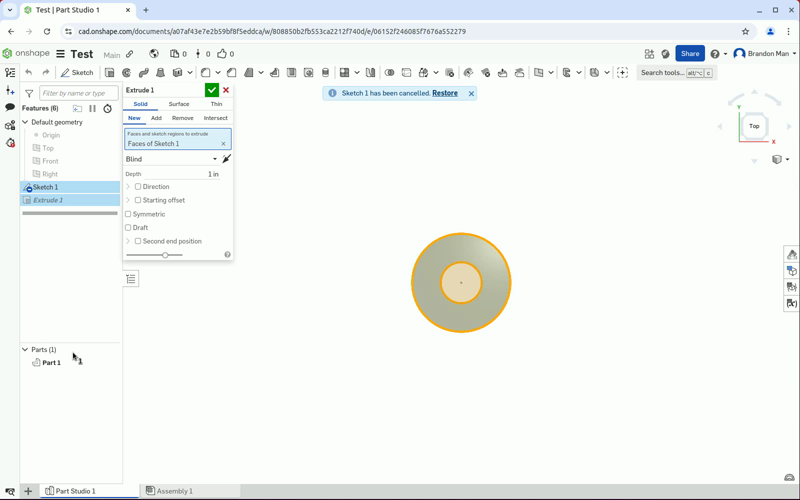
mouse_move(143, 106)
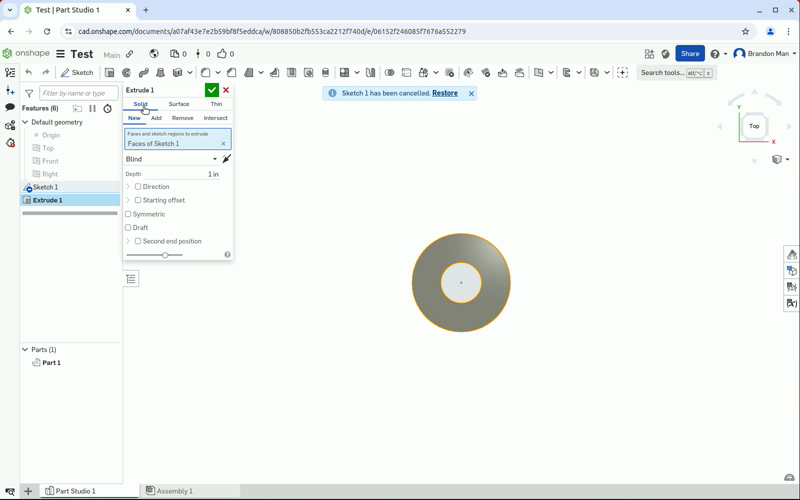
click(143, 106)
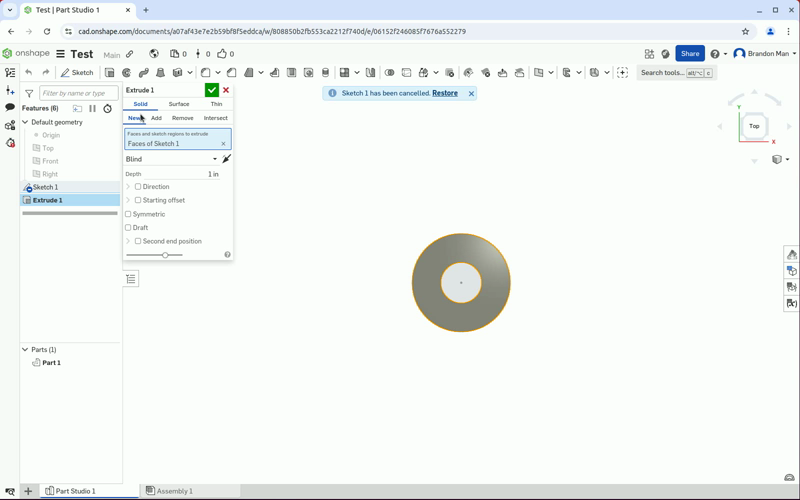
mouse_move(137, 120)
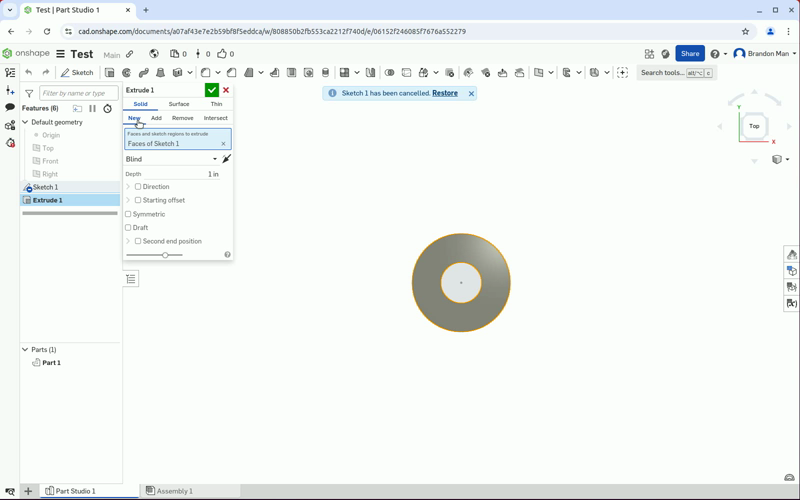
click(137, 120)
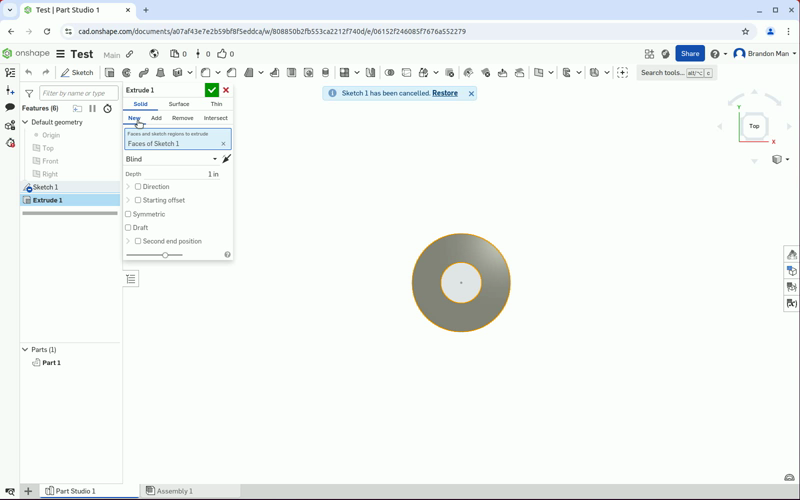
key(tab, 4)
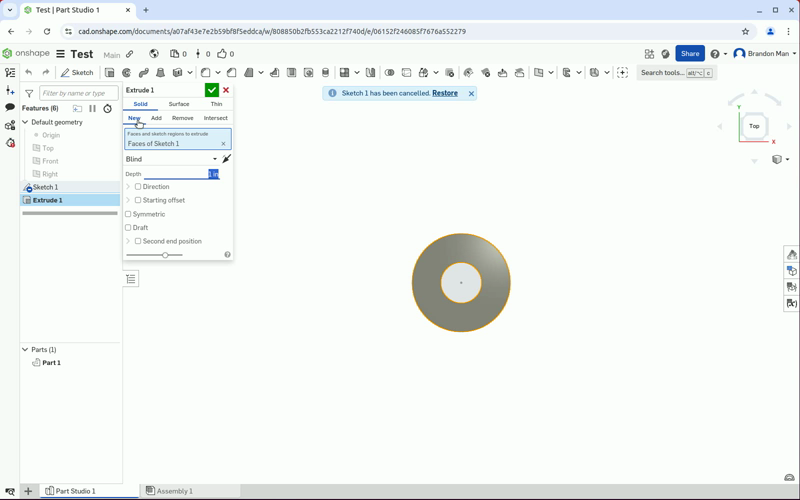
text(21.905)
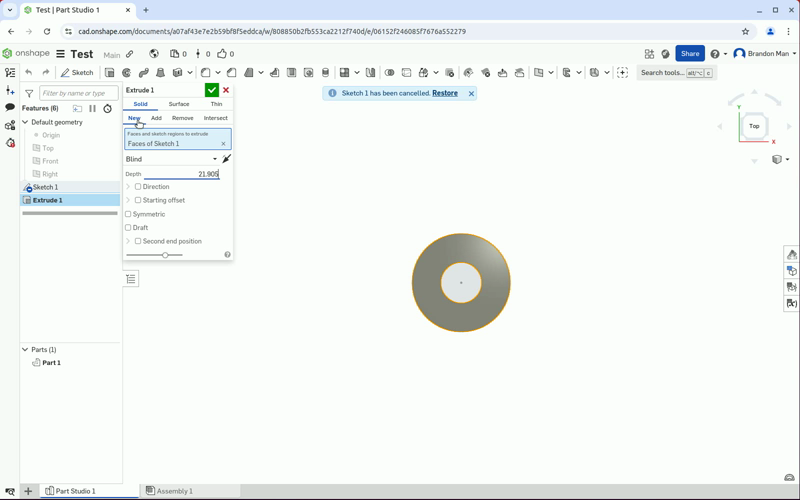
key(enter)
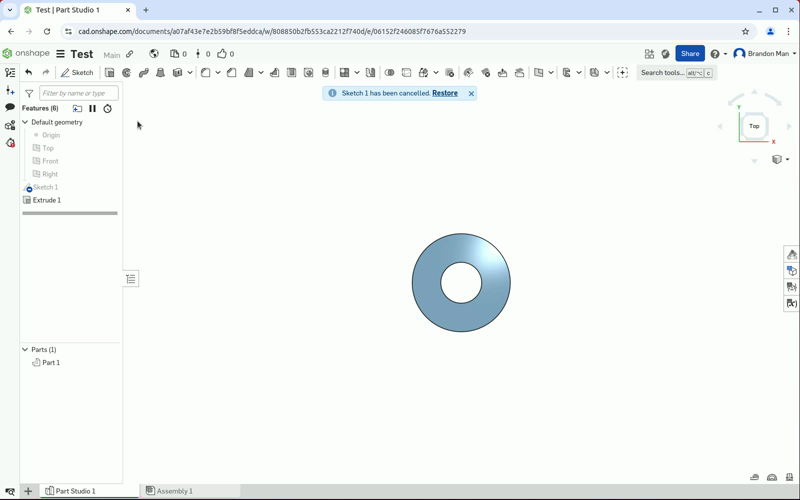
key(shift+h)
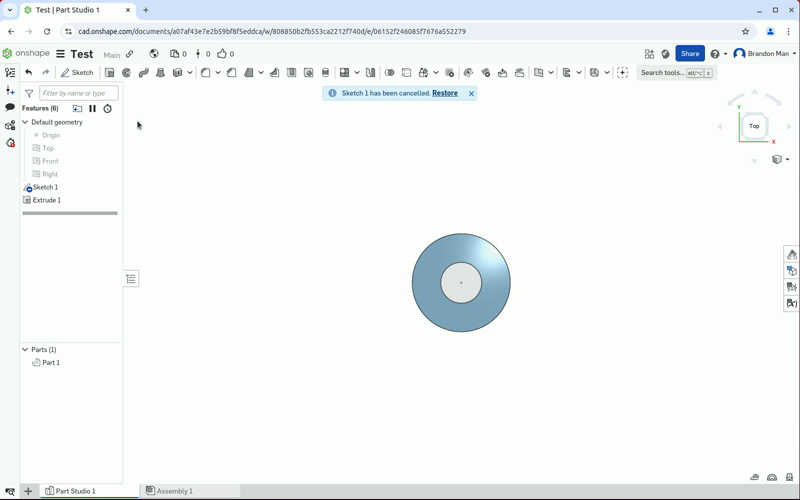
key(shift+h)
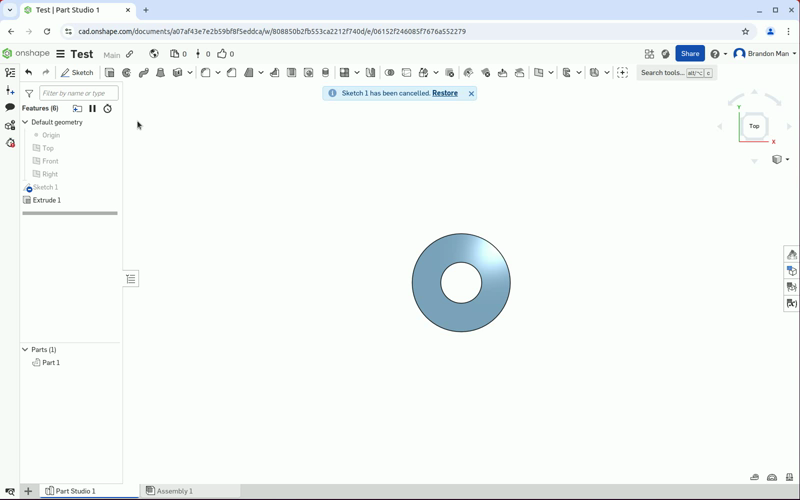
mouse_move(73, 189)
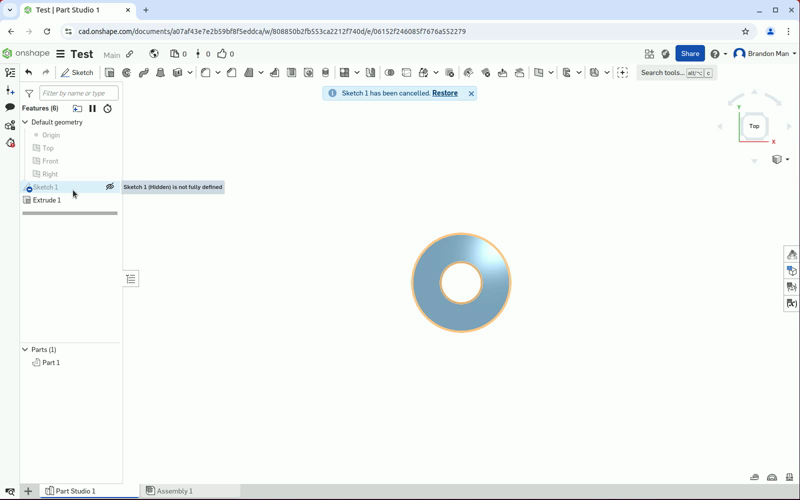
click(73, 189)
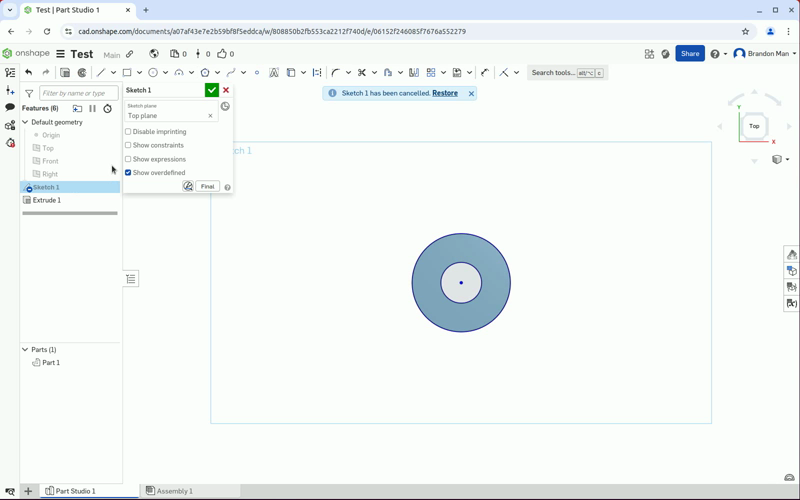
mouse_move(229, 92)
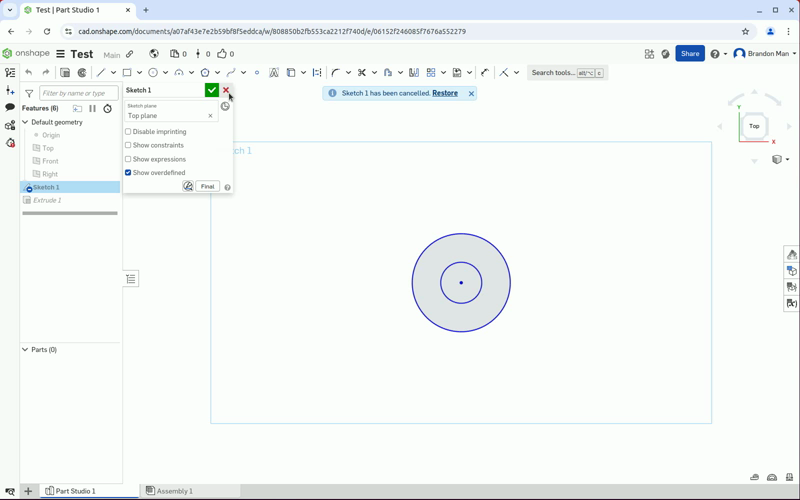
click(229, 92)
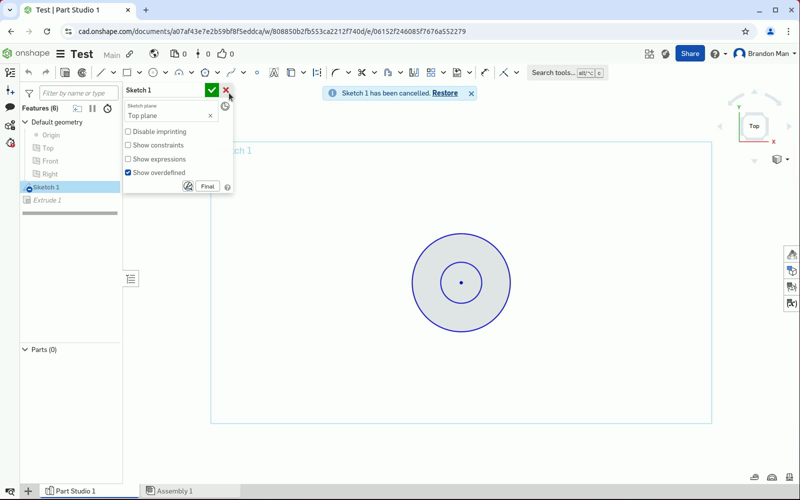
key(shift+s)
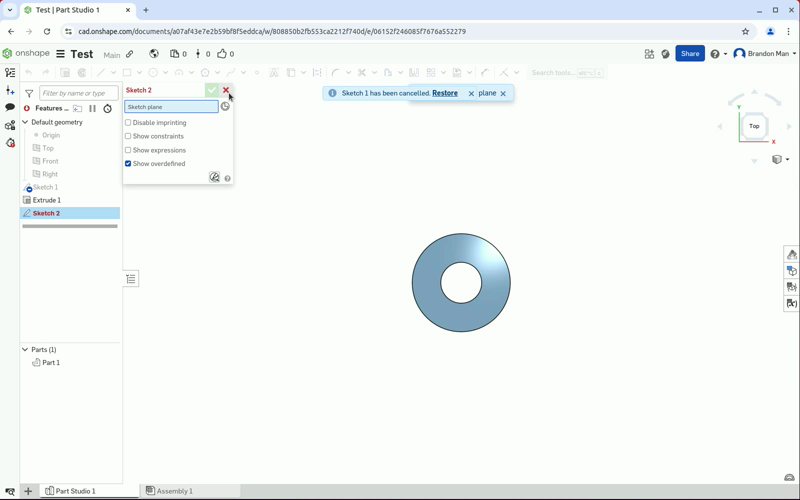
mouse_move(73, 150)
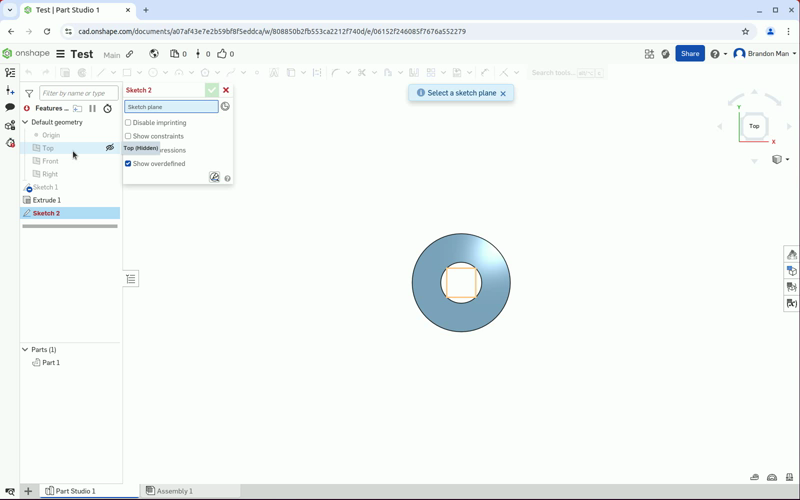
click(73, 150)
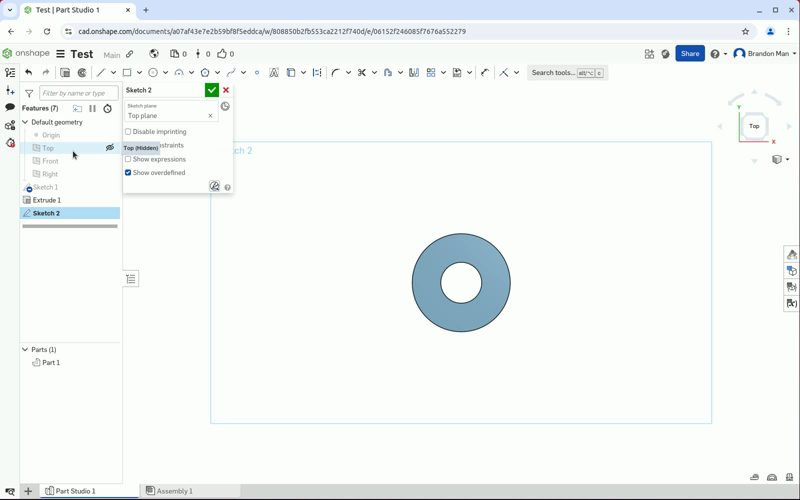
mouse_move(73, 352)
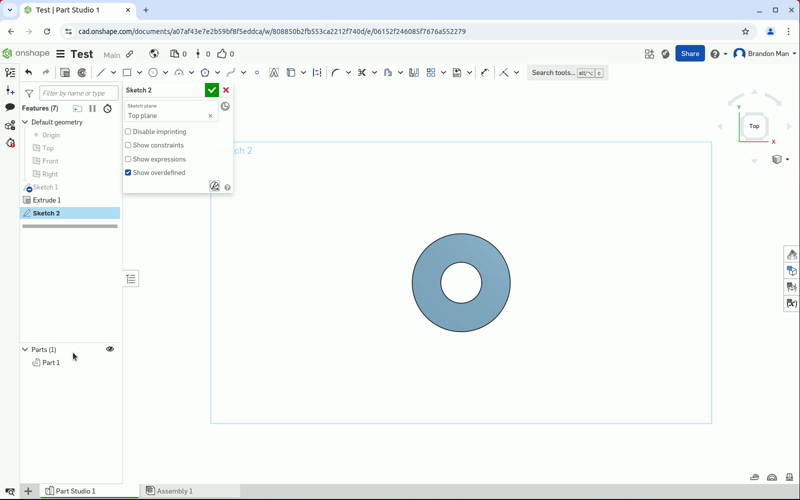
key(y)
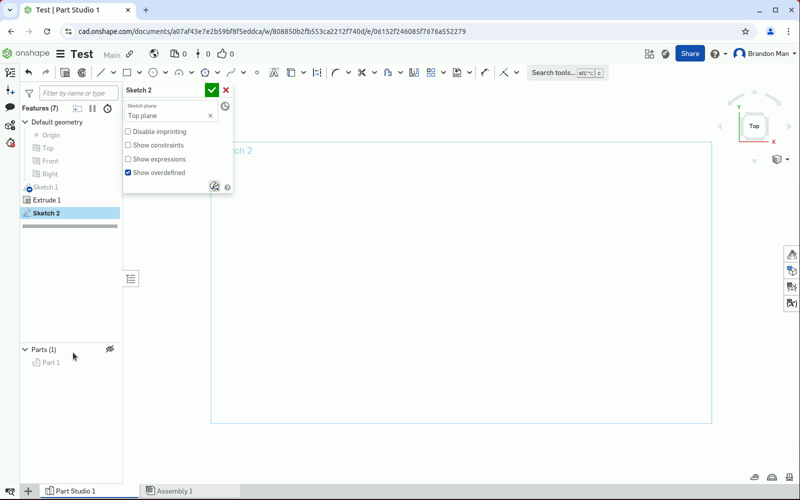
key(c)
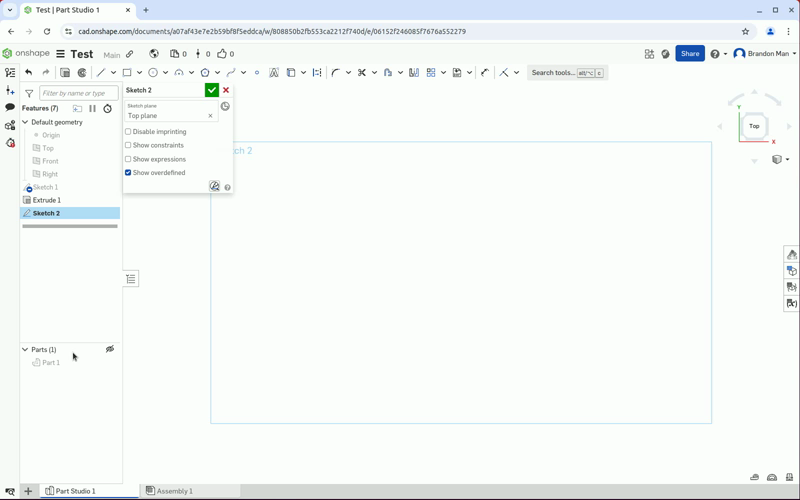
key_down(shift)
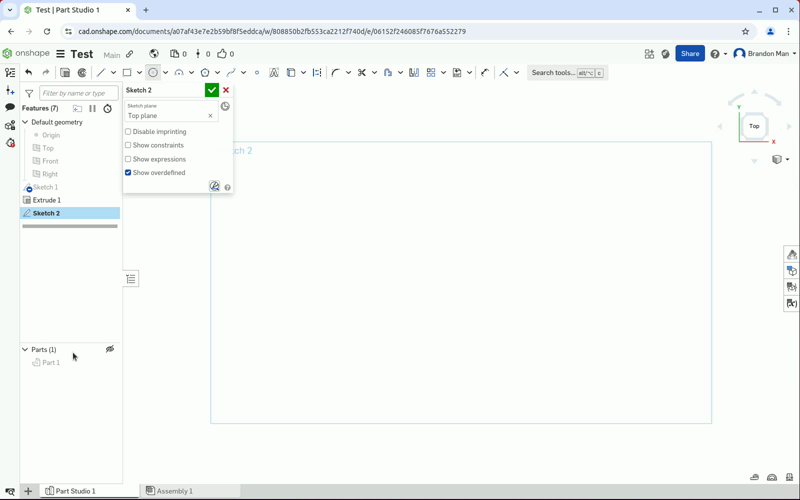
mouse_move(461, 282)
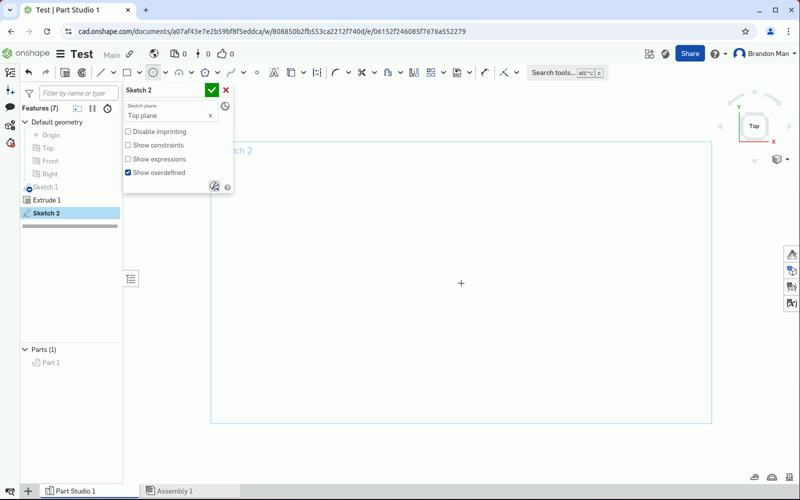
click(461, 282)
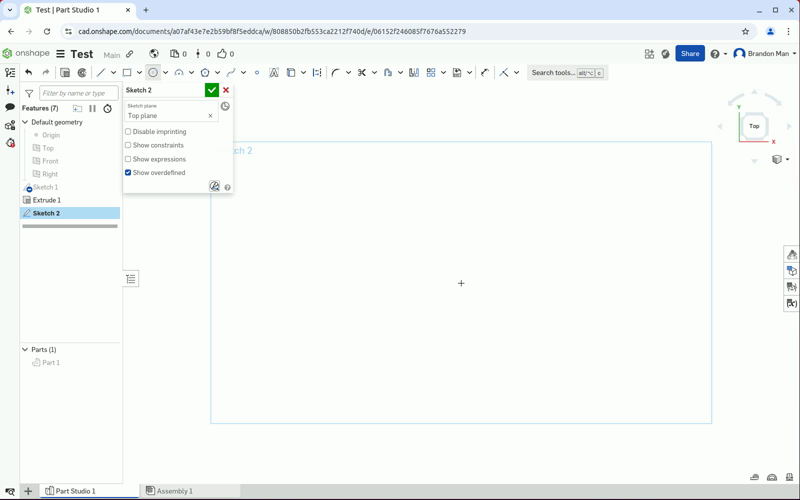
key_up(shift)
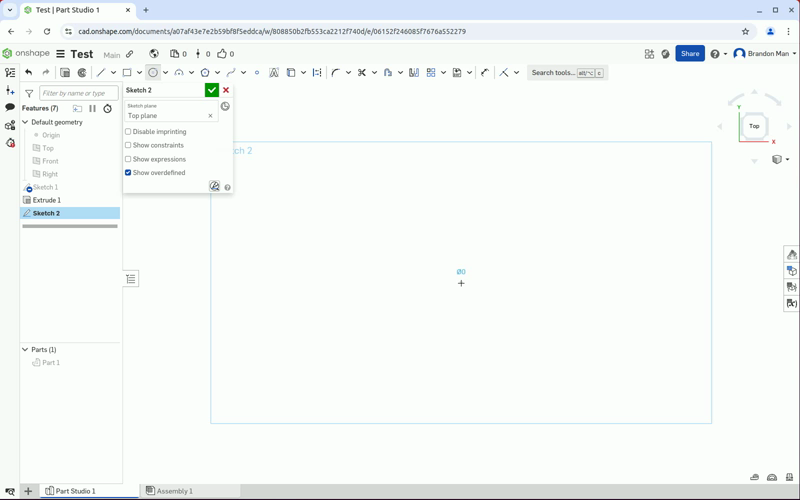
mouse_move(574, 282)
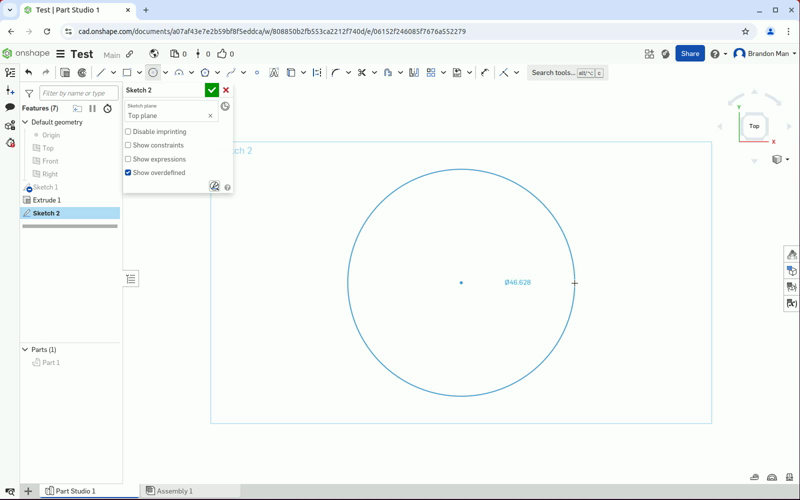
click(574, 282)
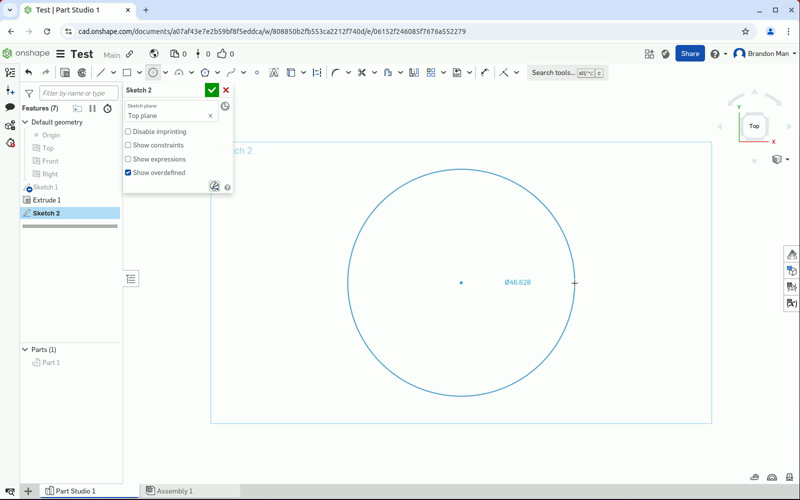
key(esc)
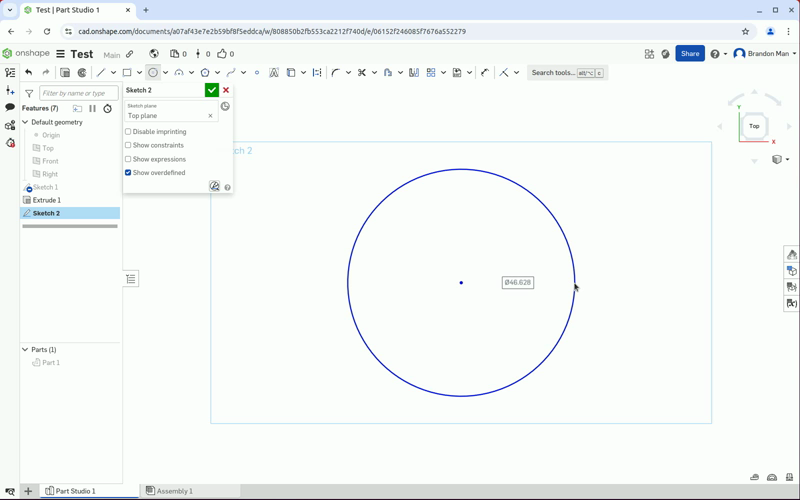
key(c)
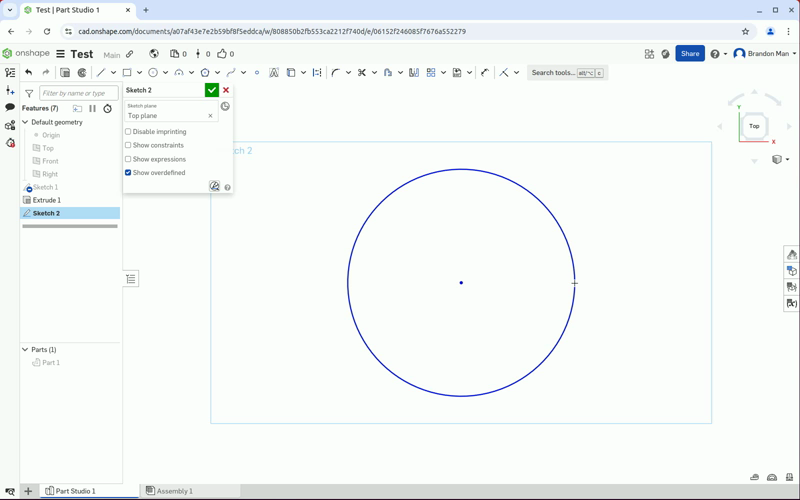
key_down(shift)
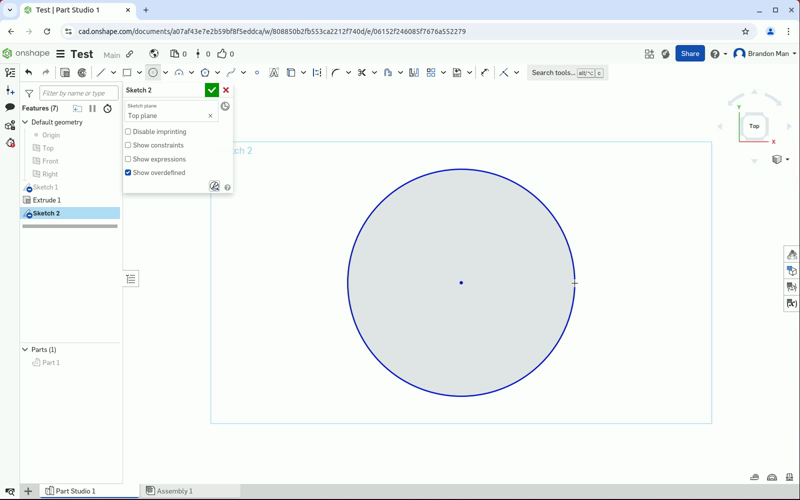
mouse_move(461, 282)
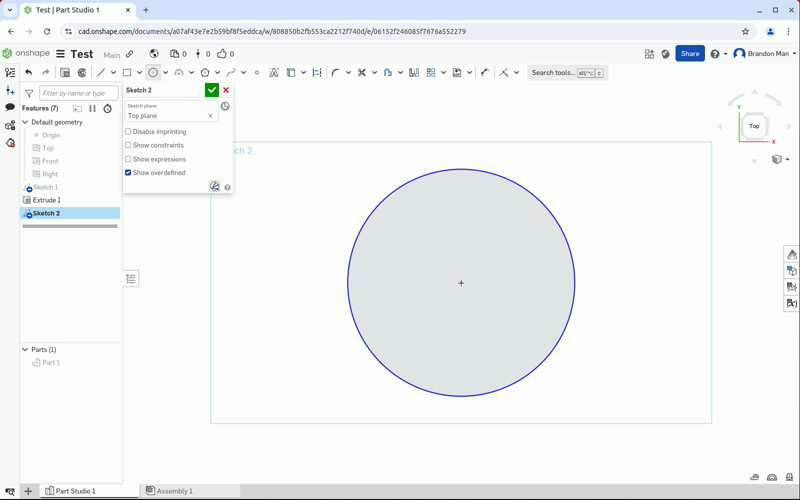
click(461, 282)
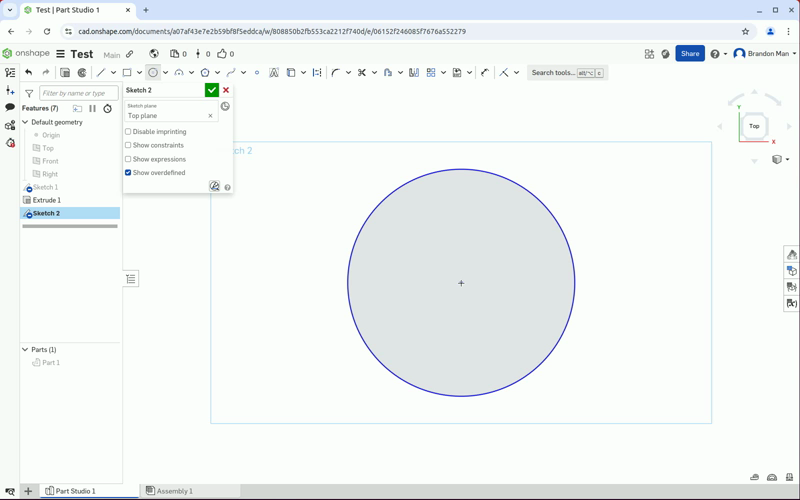
key_up(shift)
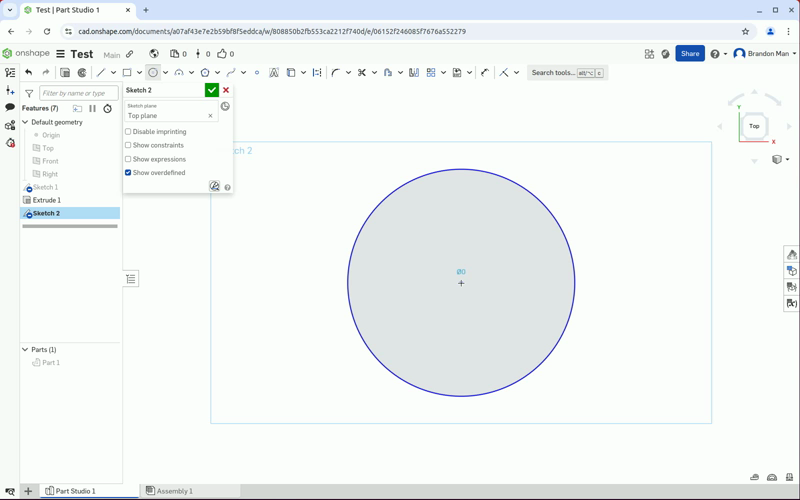
mouse_move(508, 282)
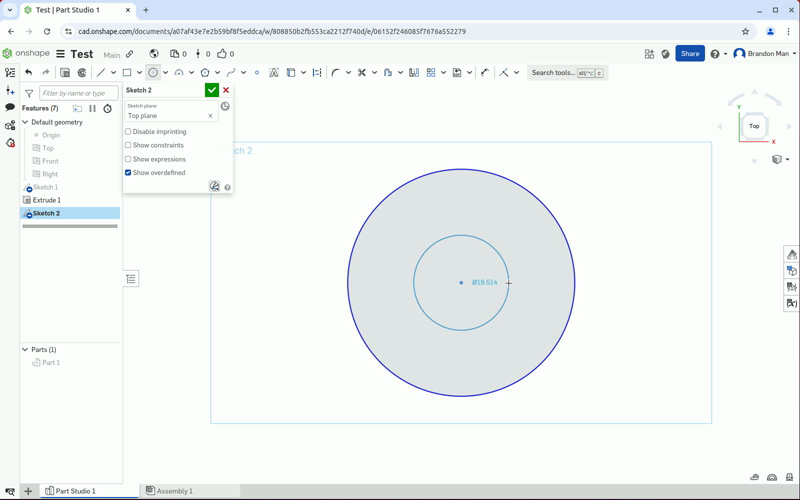
click(508, 282)
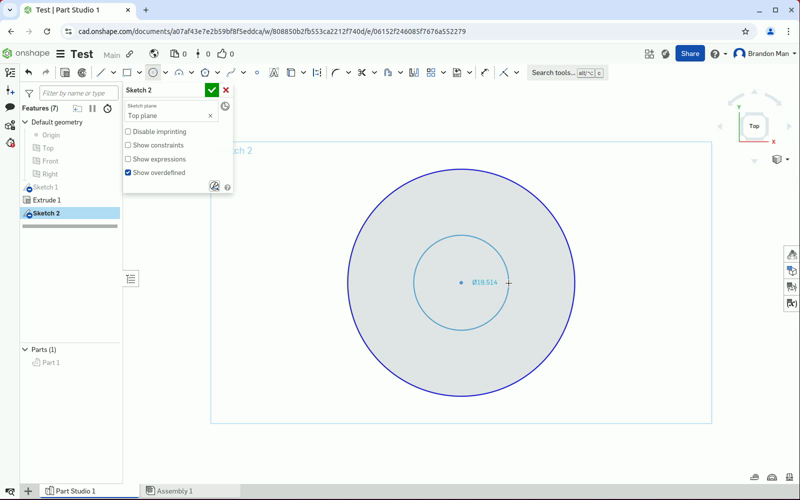
key(esc)
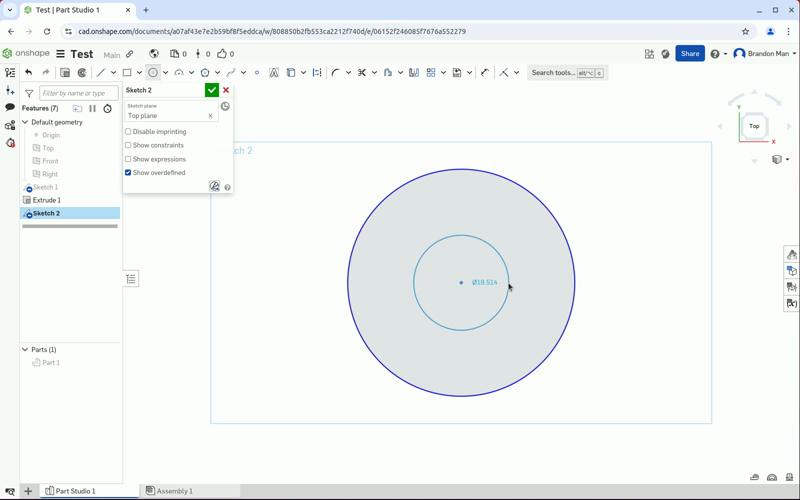
mouse_move(499, 206)
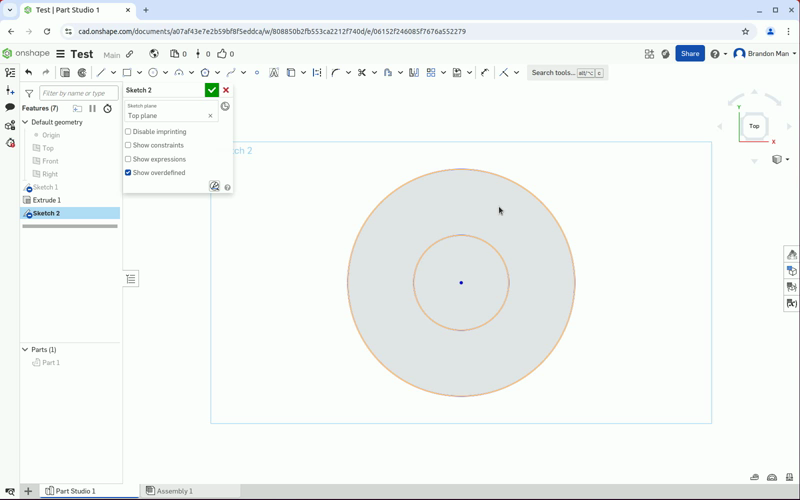
click(499, 206)
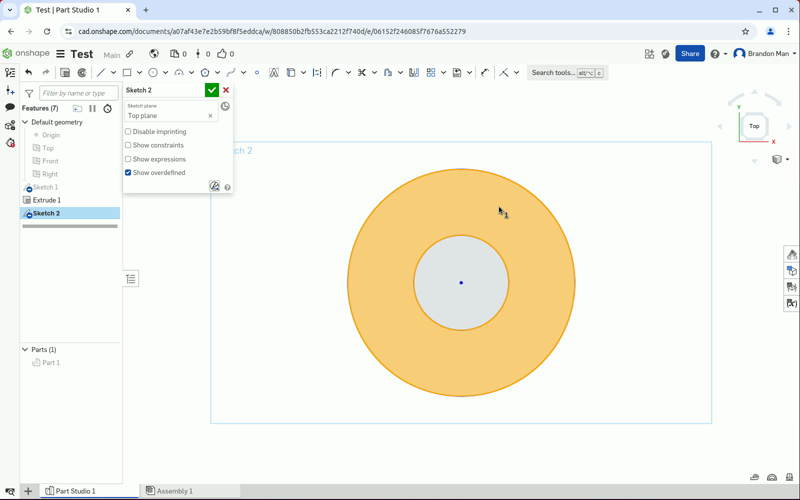
mouse_move(73, 352)
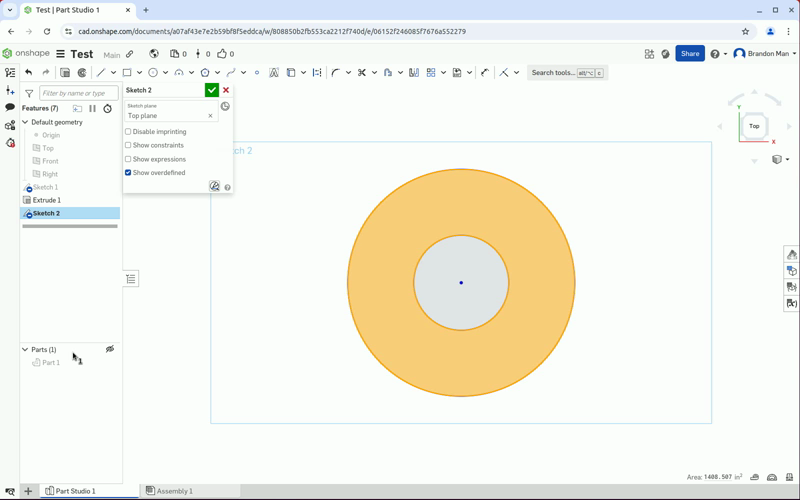
key(shift+y)
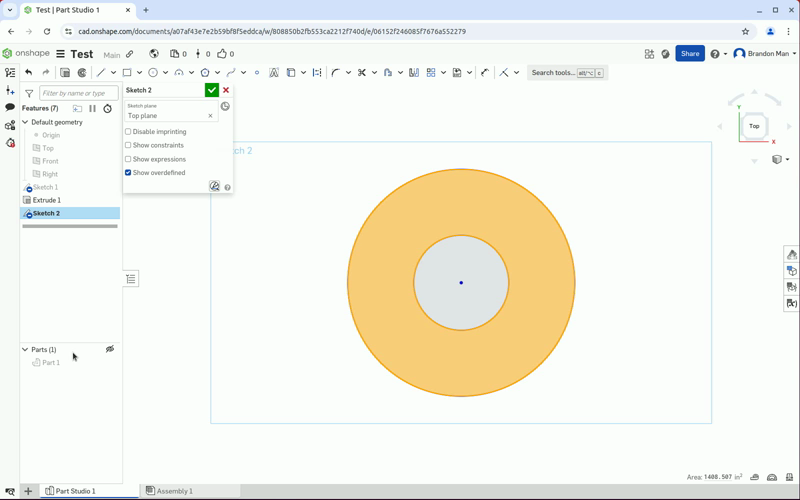
key(shift+e)
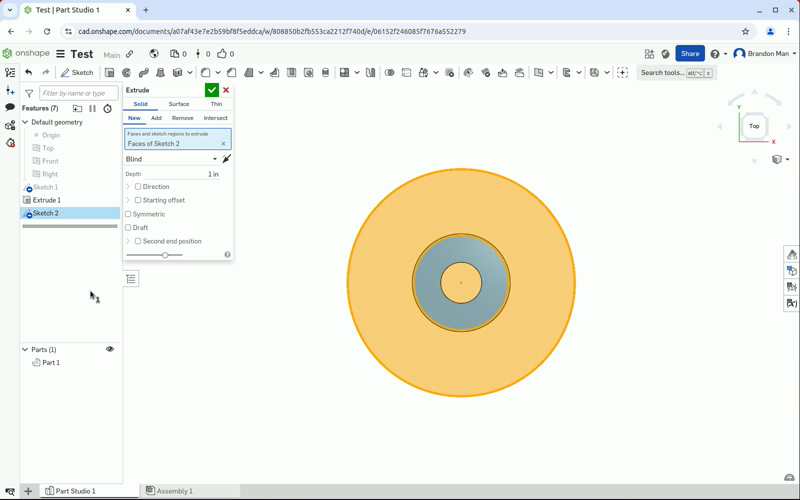
mouse_move(143, 106)
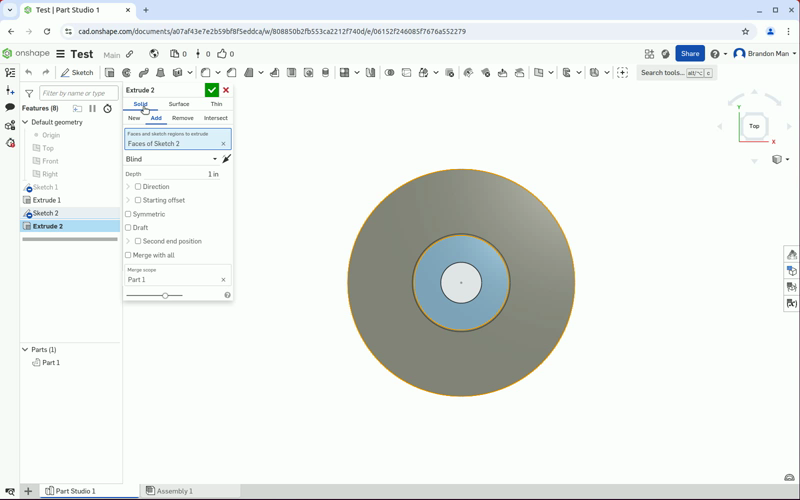
click(143, 106)
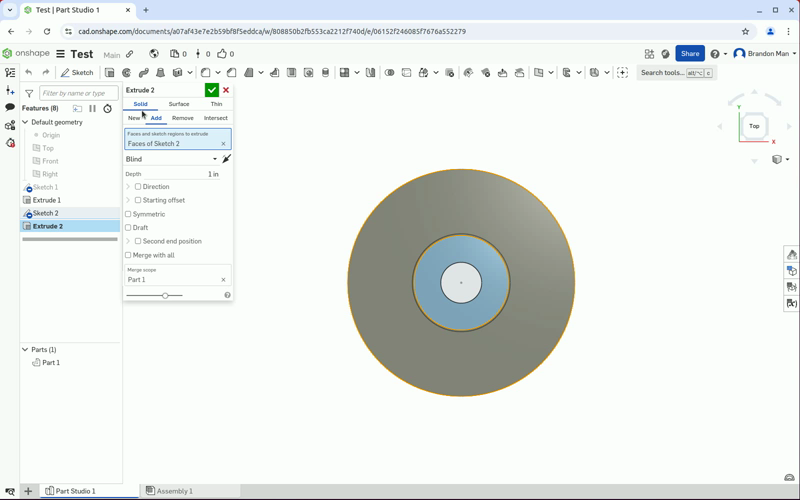
mouse_move(137, 120)
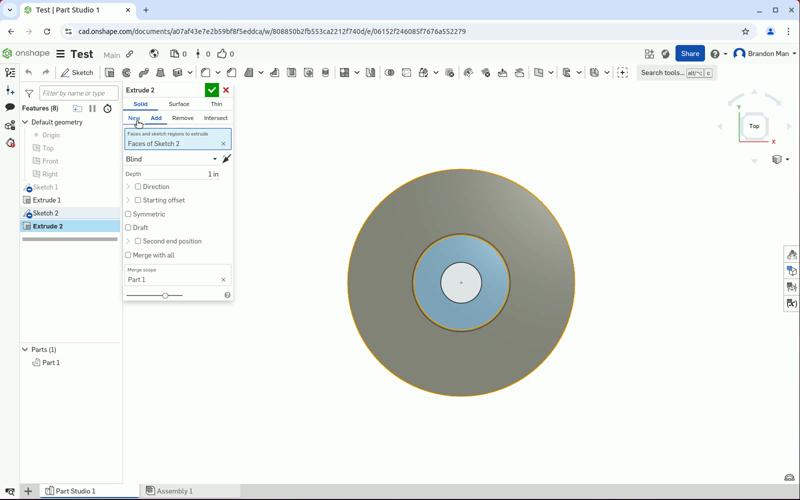
click(137, 120)
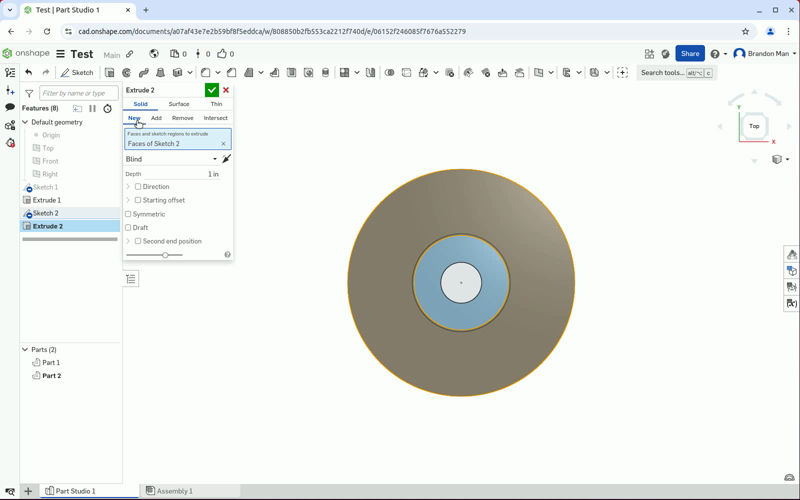
key(tab, 4)
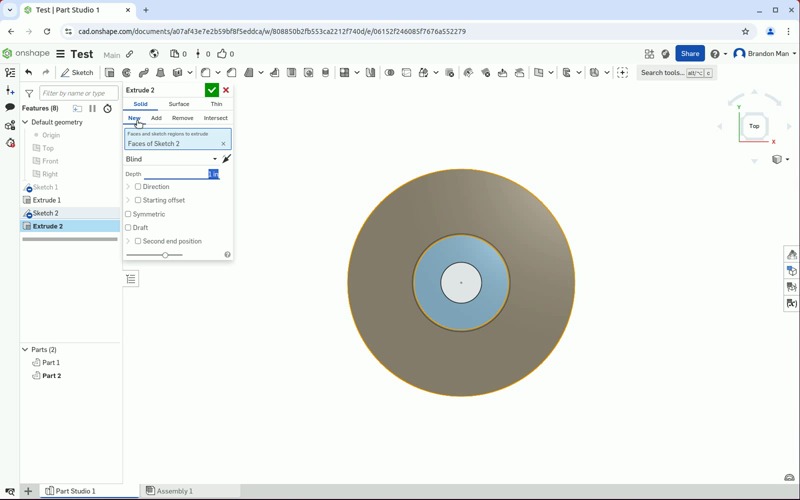
text(21.905)
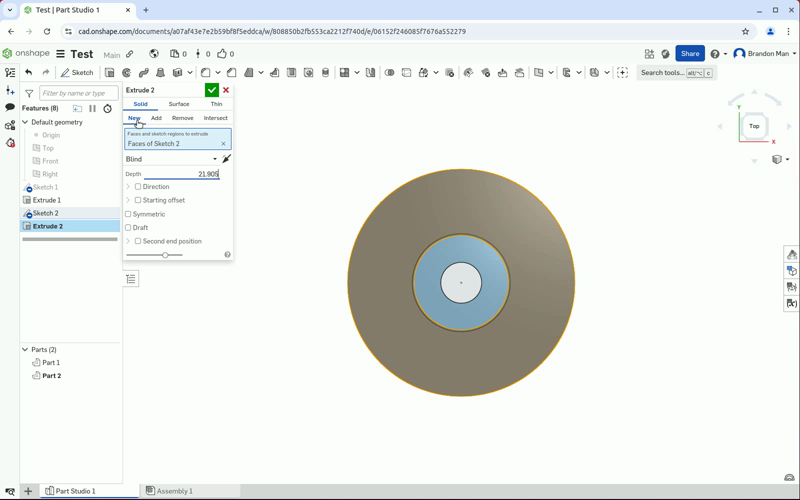
key(enter)
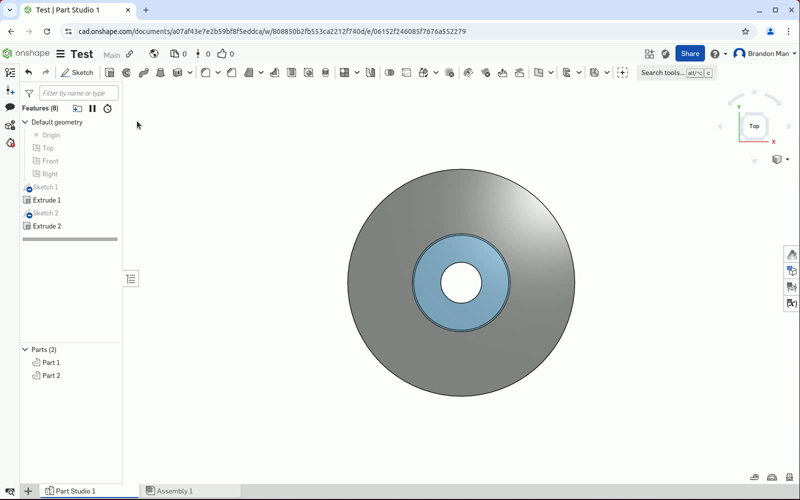
key(shift+h)
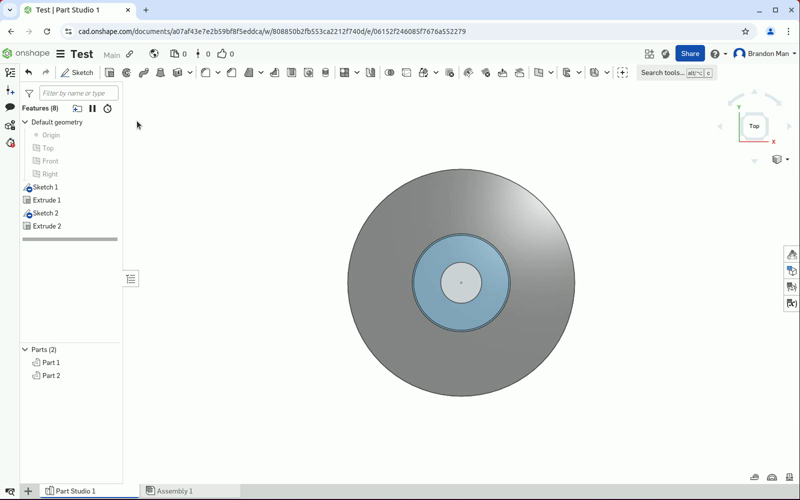
key(shift+h)
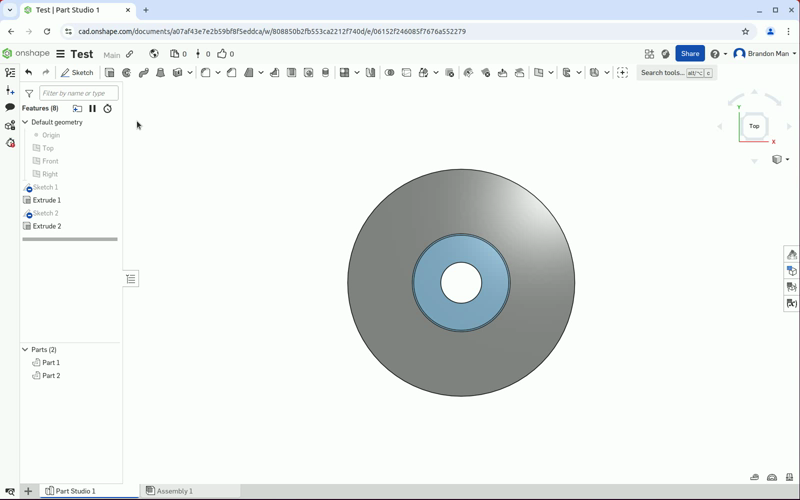
mouse_move(73, 189)
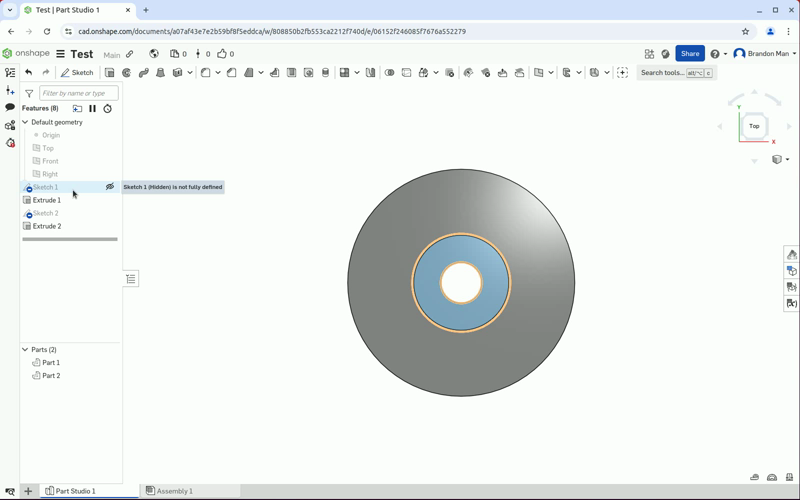
click(73, 189)
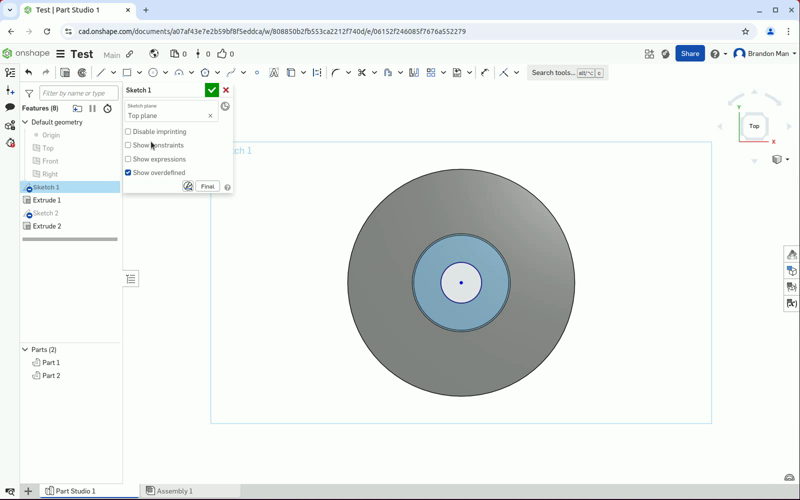
mouse_move(229, 92)
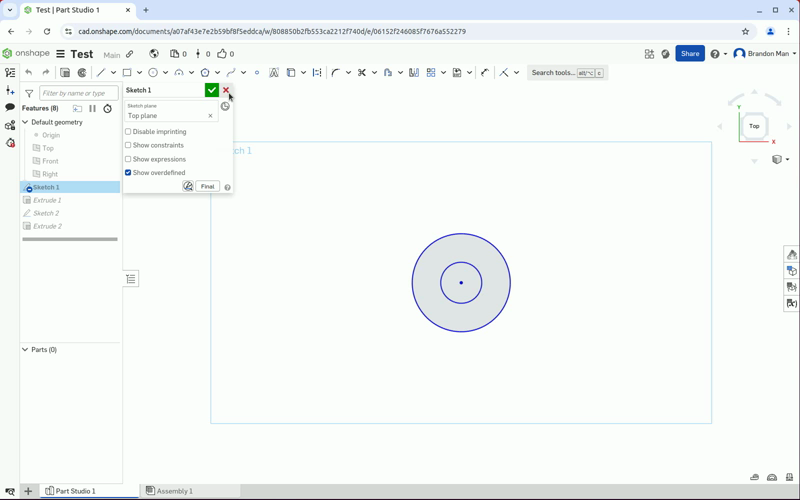
click(229, 92)
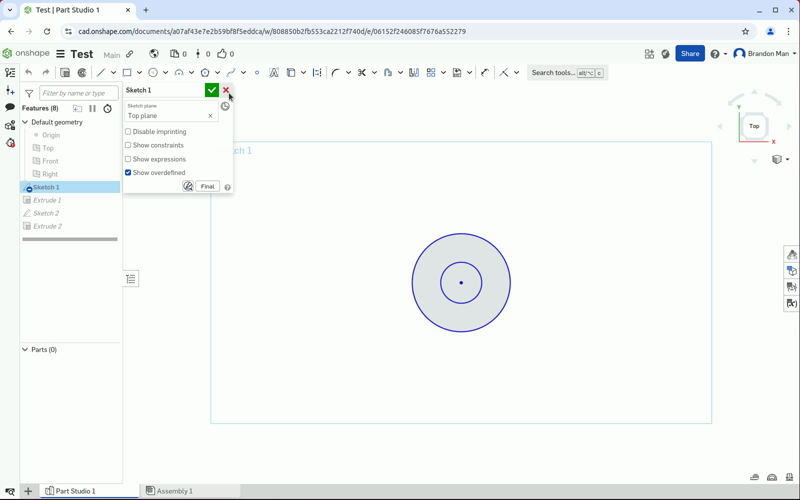
key(shift+s)
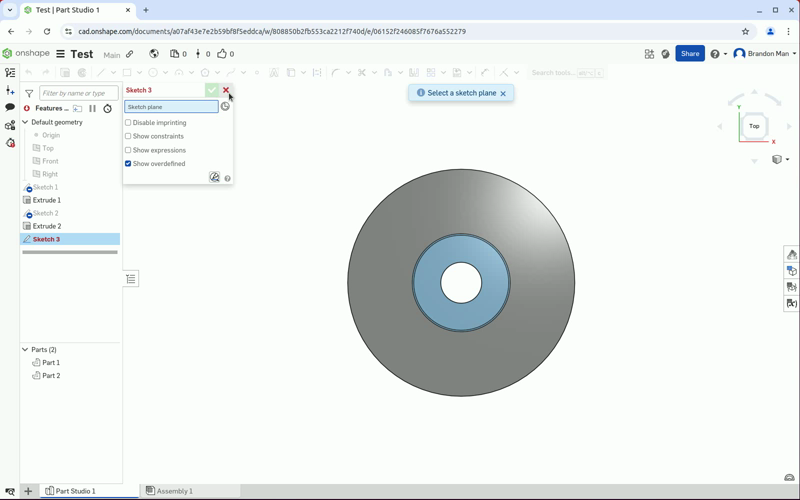
mouse_move(73, 150)
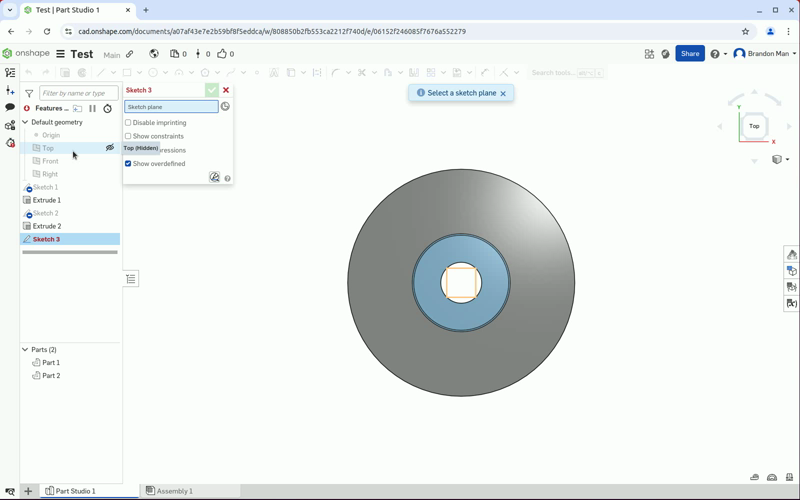
click(73, 150)
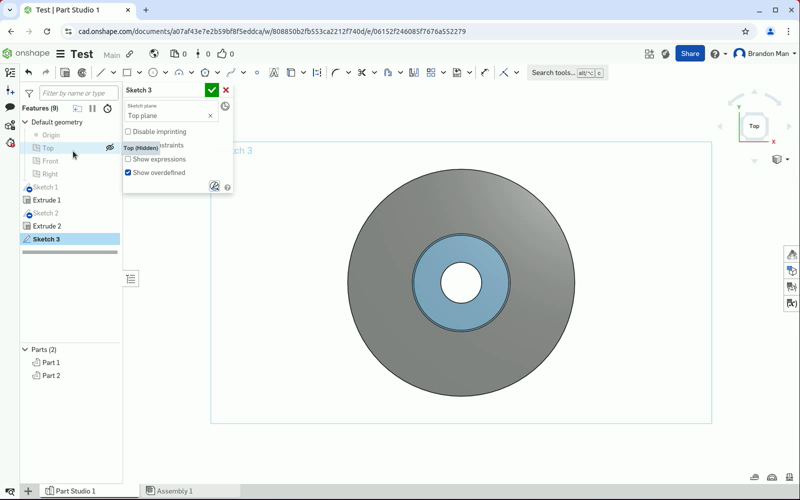
mouse_move(73, 352)
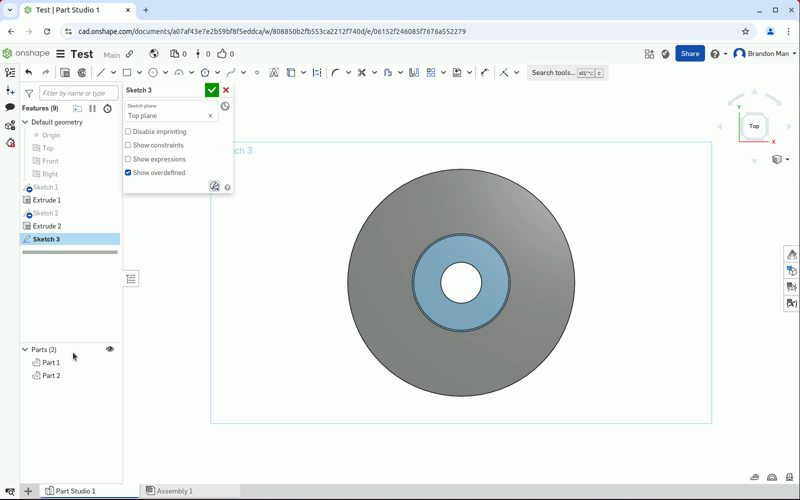
key(y)
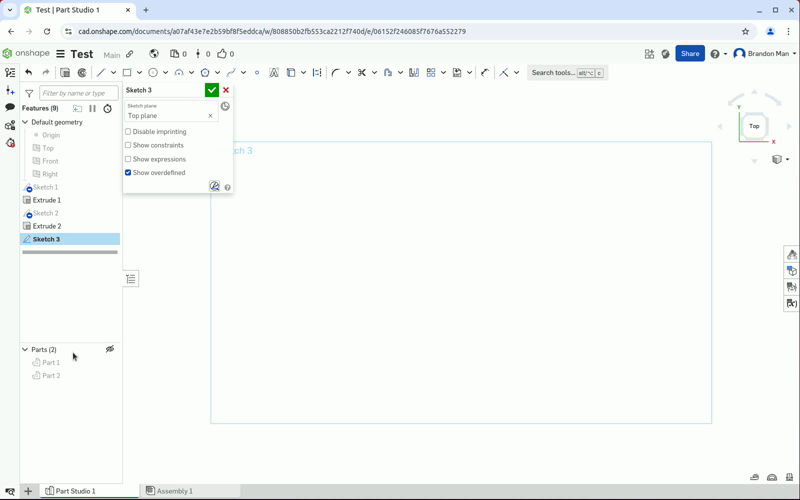
key(c)
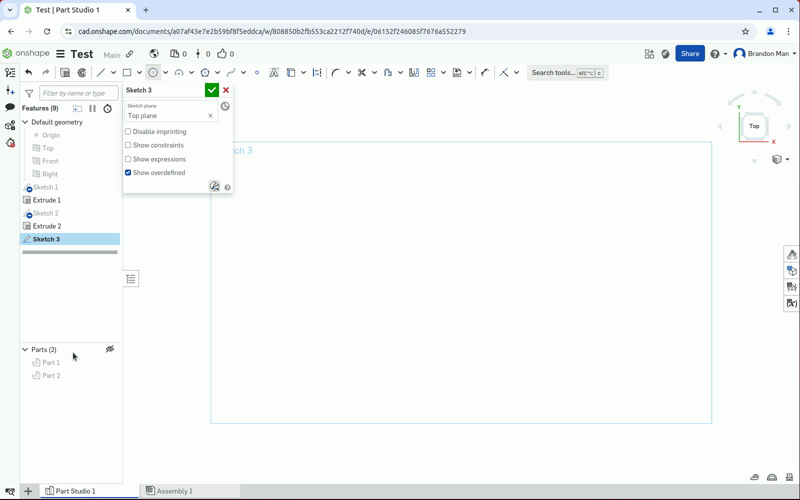
key_down(shift)
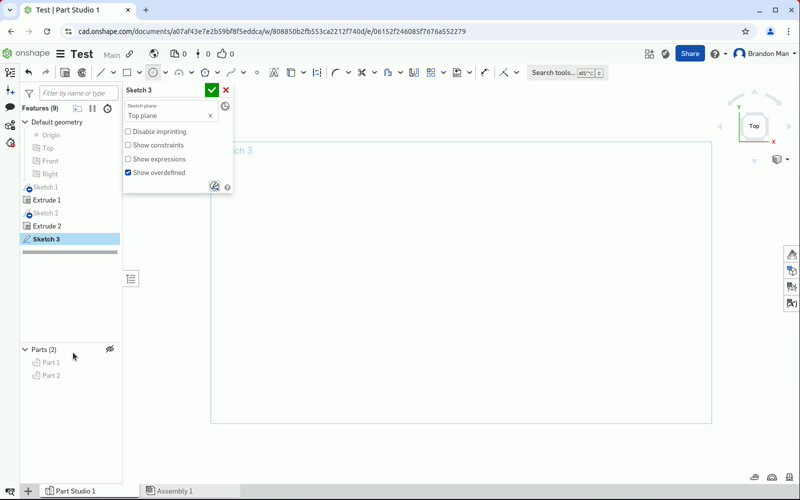
mouse_move(461, 282)
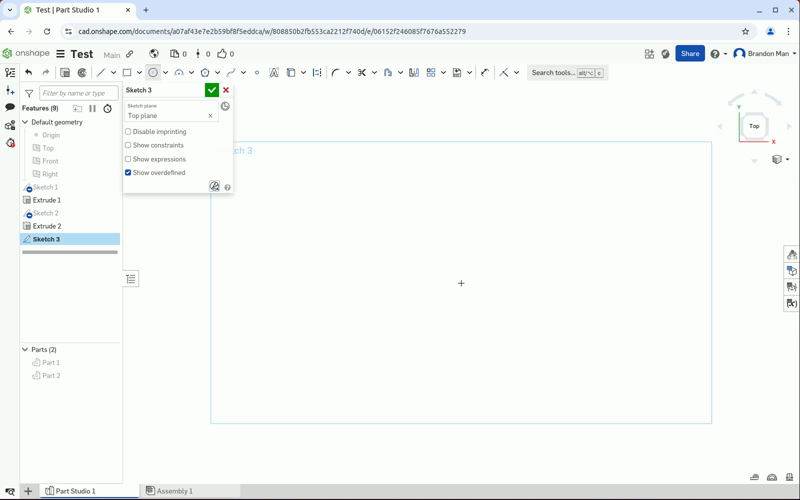
click(461, 282)
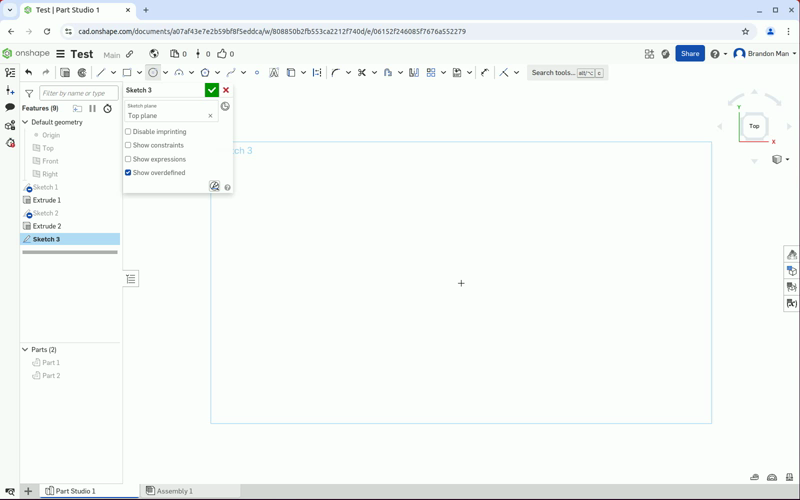
key_up(shift)
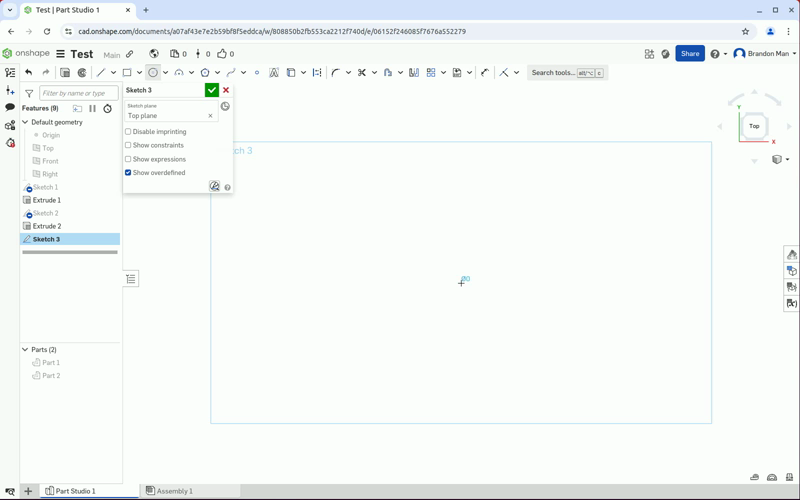
mouse_move(510, 282)
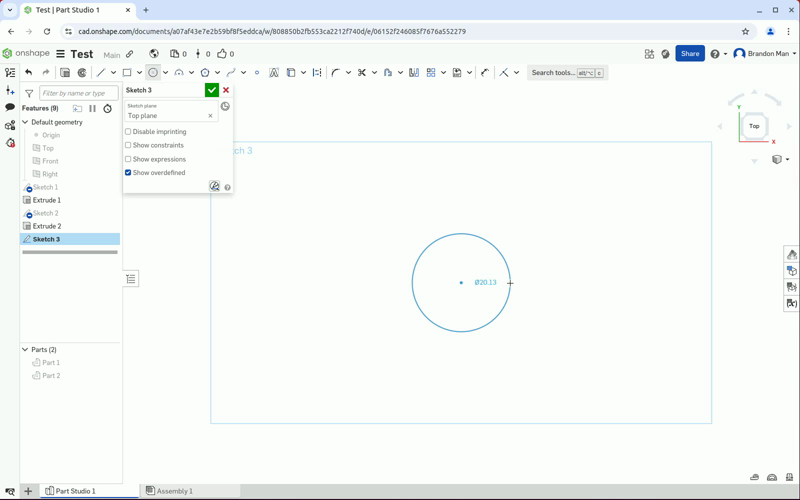
click(510, 282)
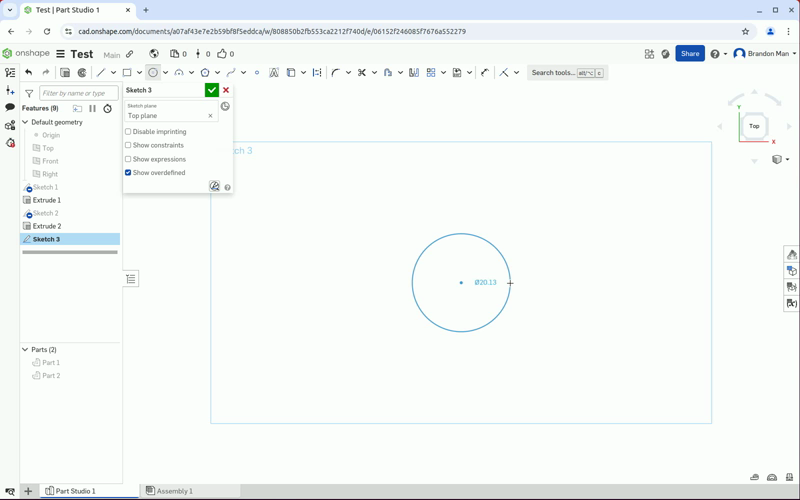
key(esc)
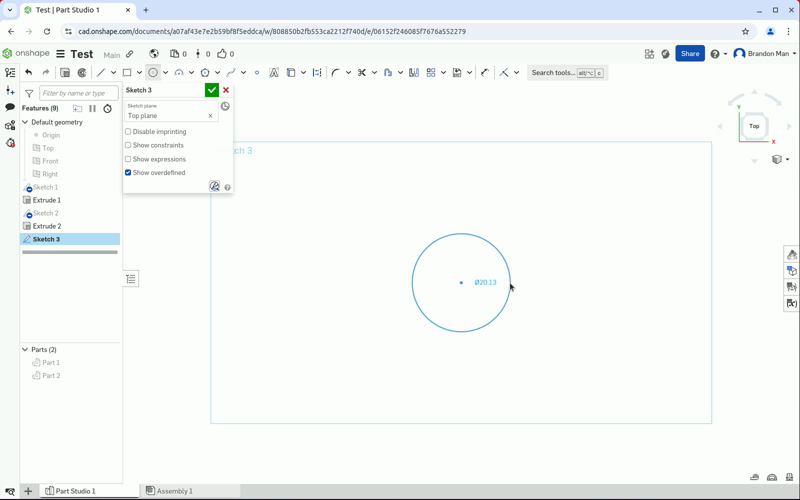
key(c)
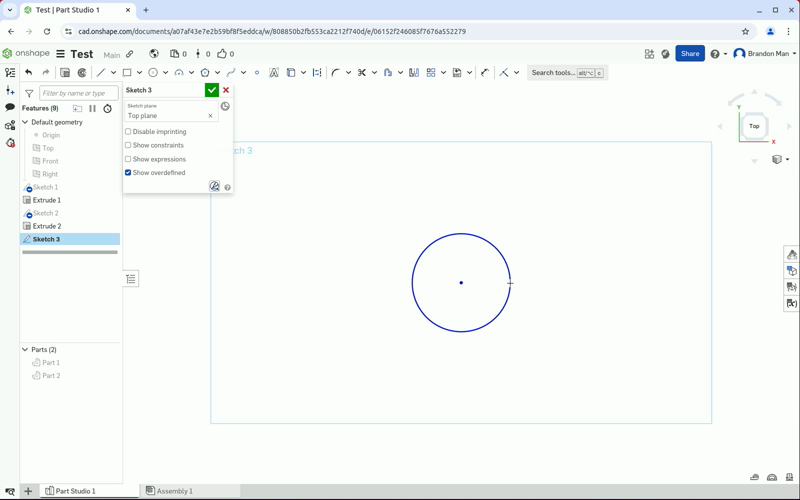
key_down(shift)
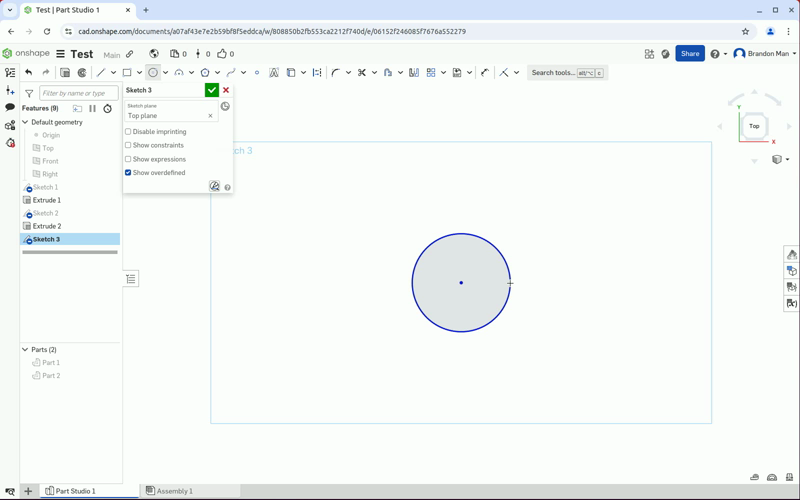
mouse_move(461, 282)
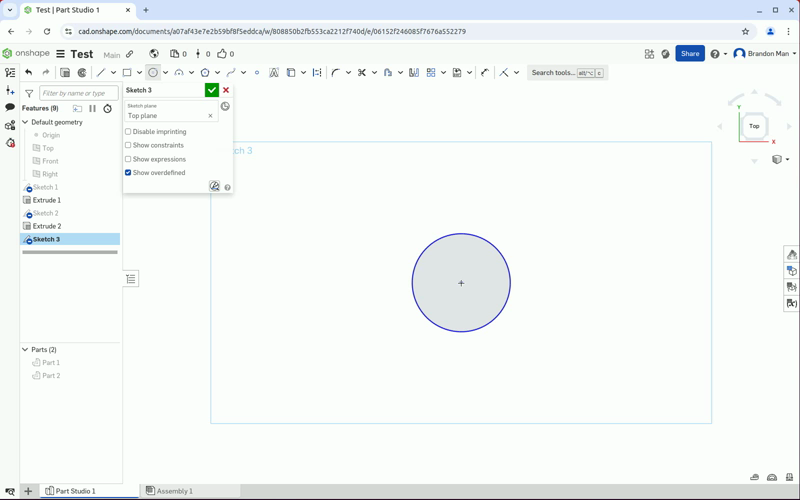
click(461, 282)
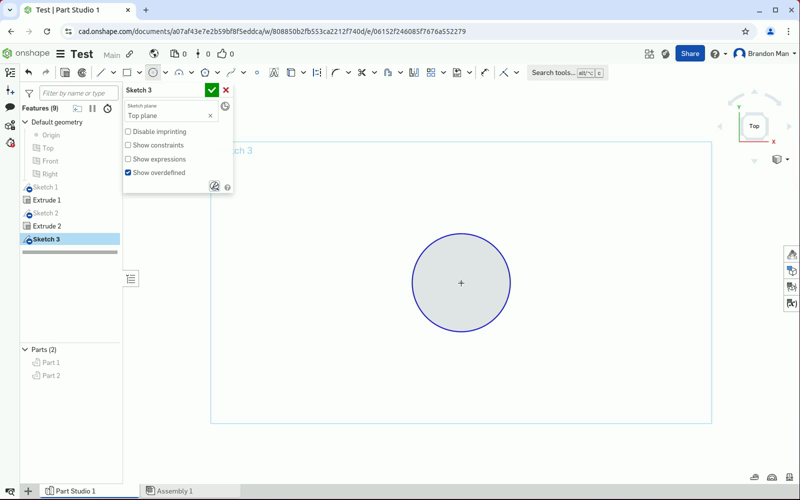
key_up(shift)
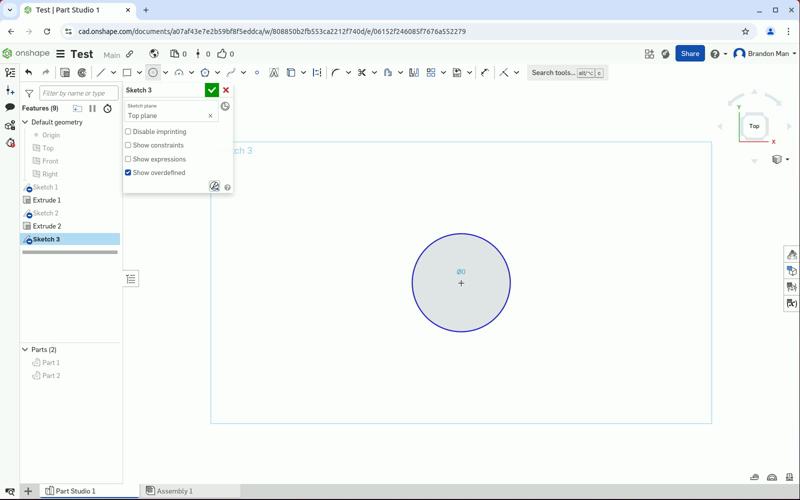
mouse_move(481, 282)
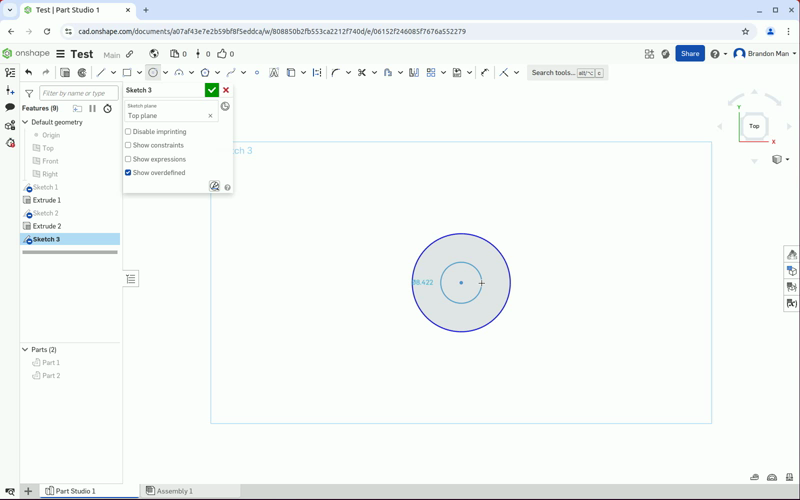
click(481, 282)
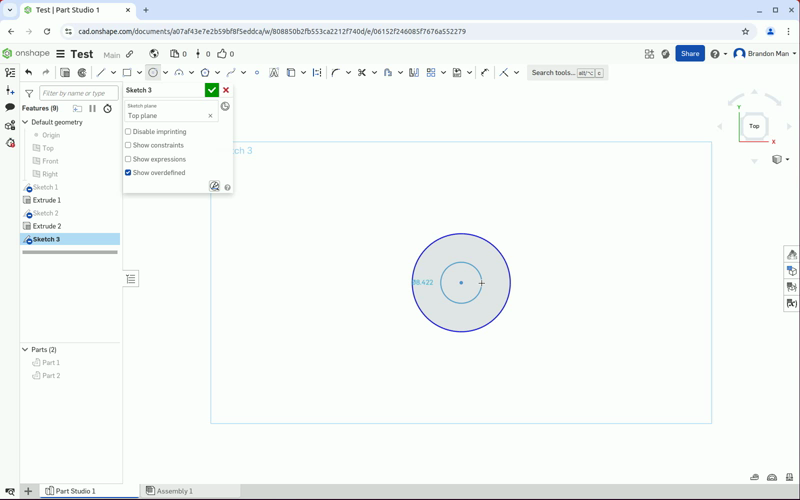
key(esc)
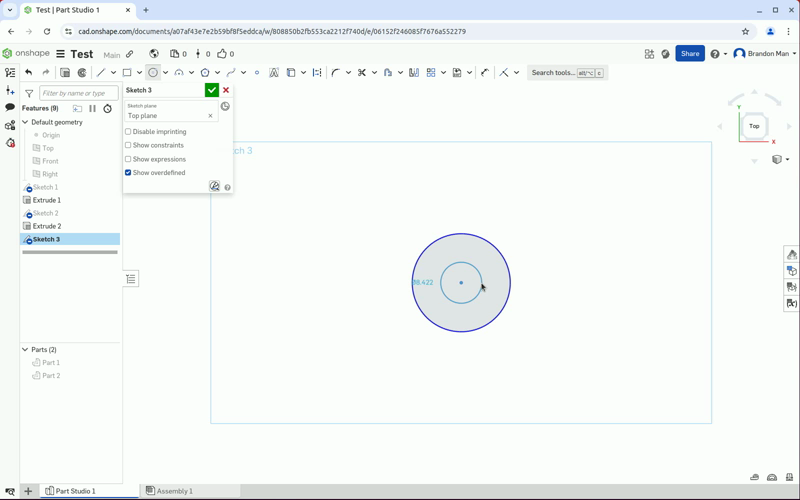
mouse_move(493, 286)
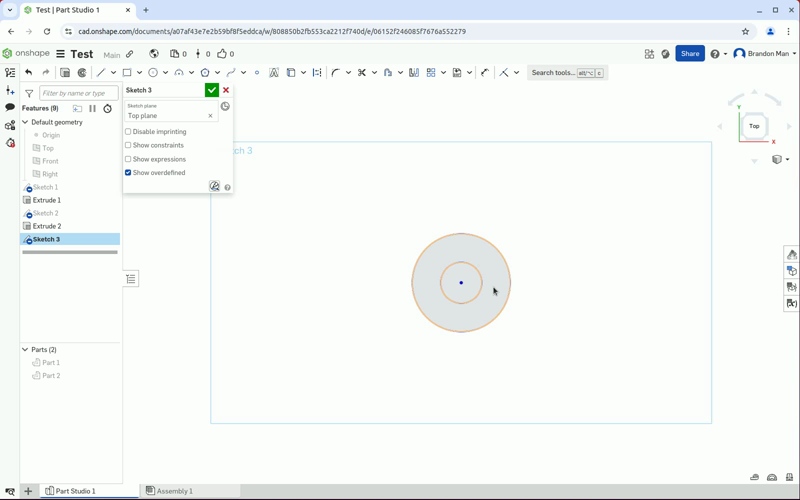
click(493, 286)
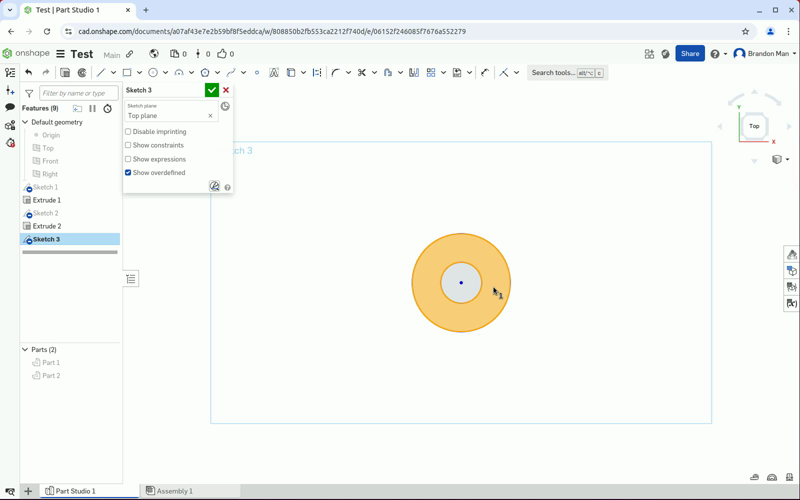
mouse_move(73, 352)
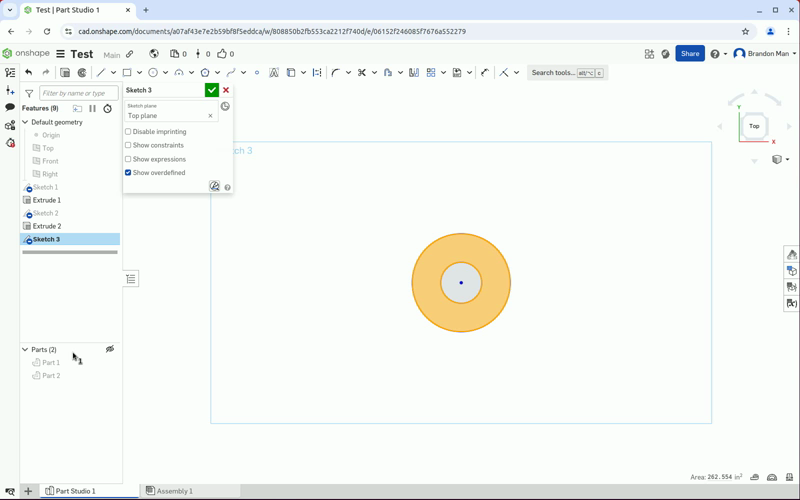
key(shift+y)
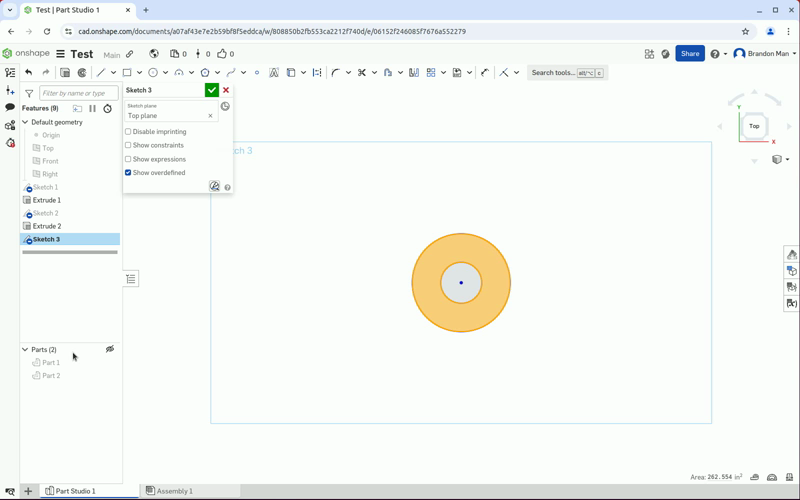
key(shift+e)
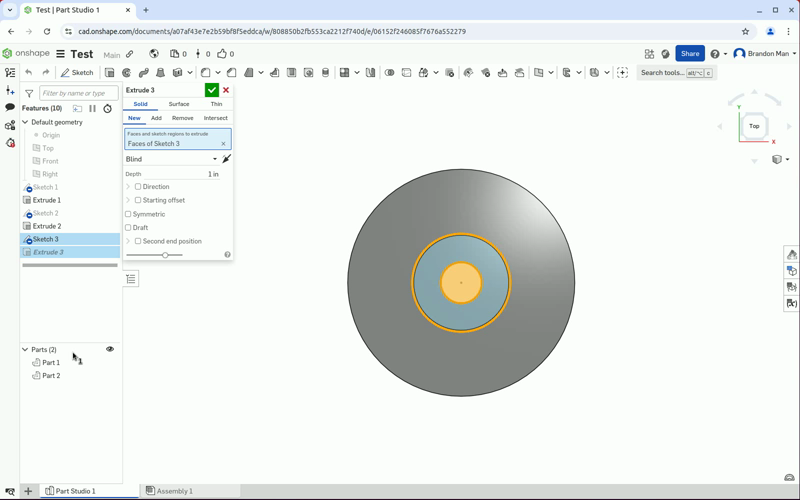
mouse_move(143, 106)
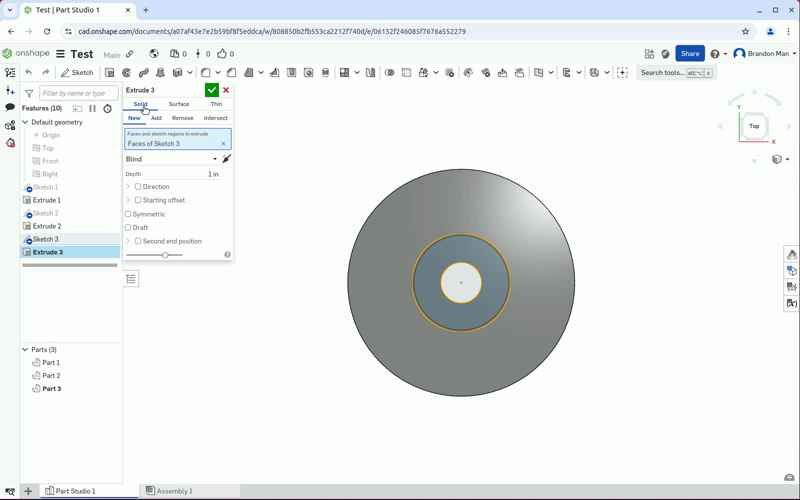
click(143, 106)
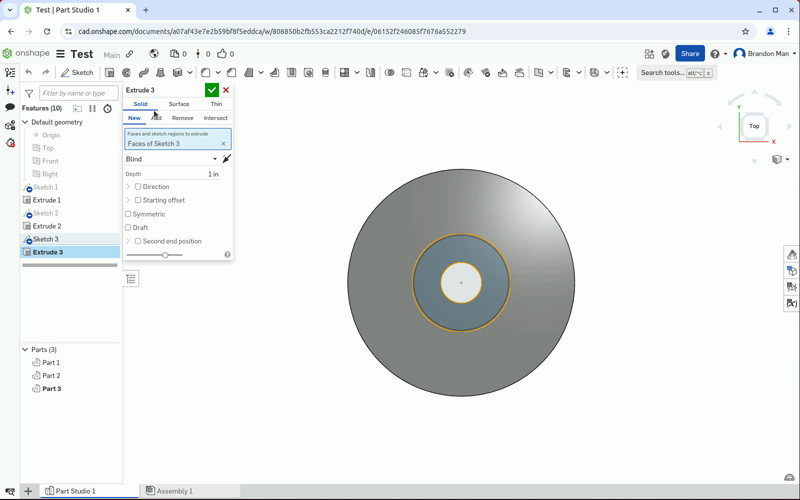
mouse_move(186, 120)
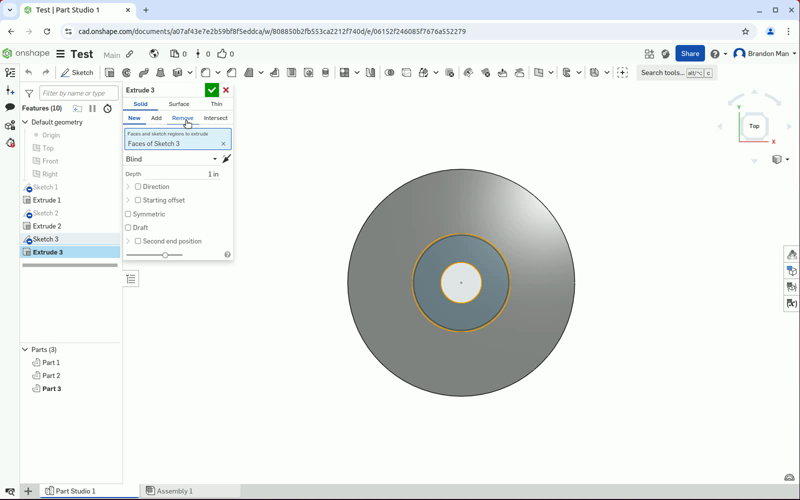
click(186, 120)
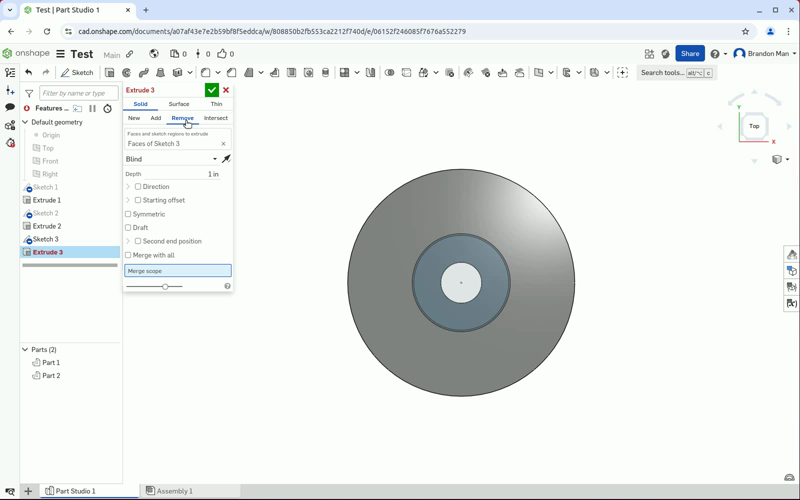
key(tab, 4)
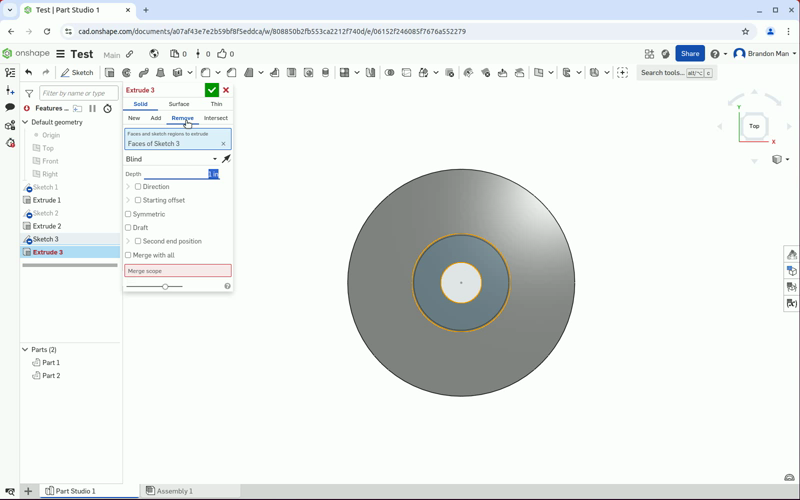
text(-4.333)
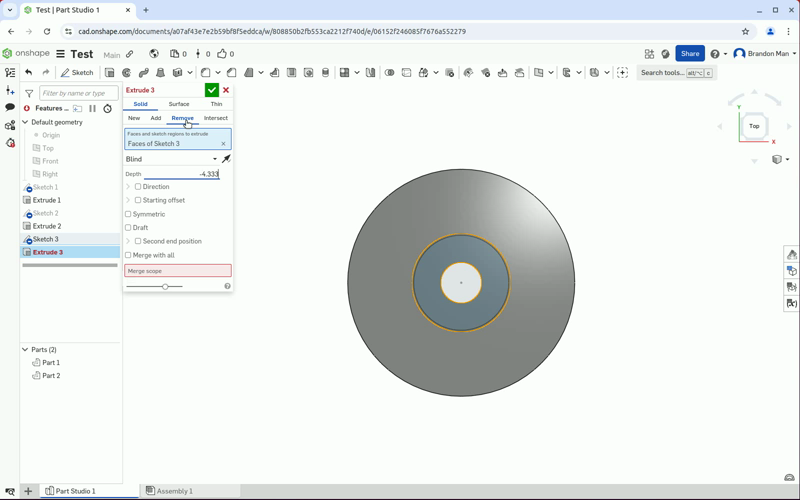
key(tab, 6)
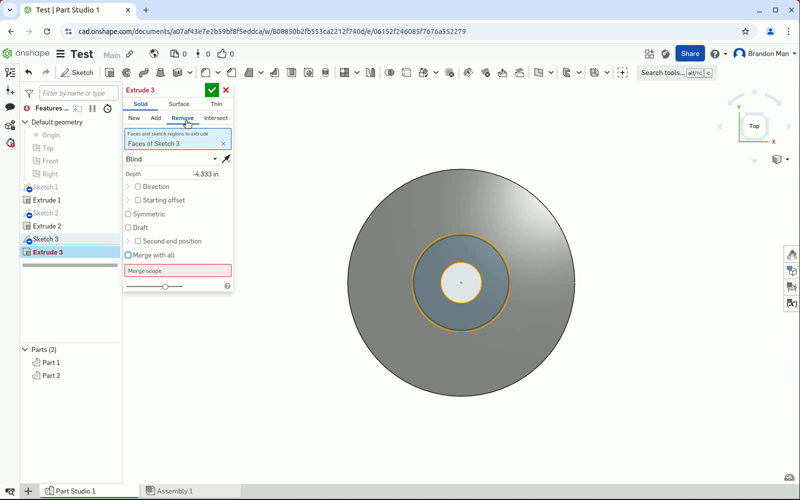
key(space)
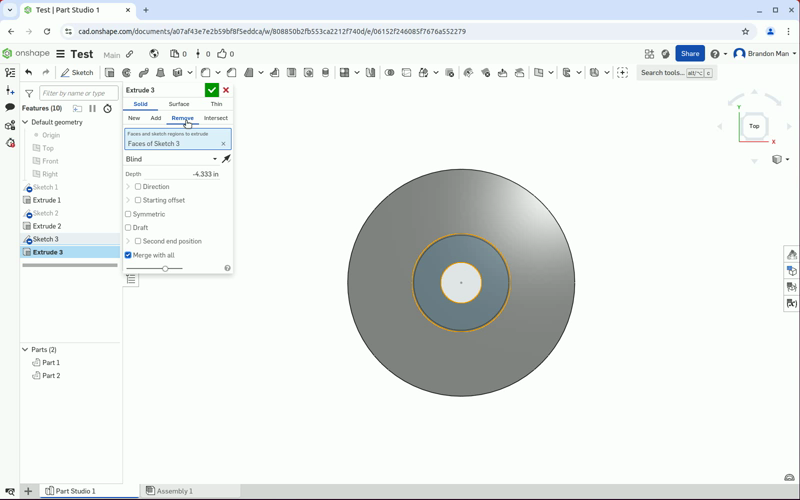
key(enter)
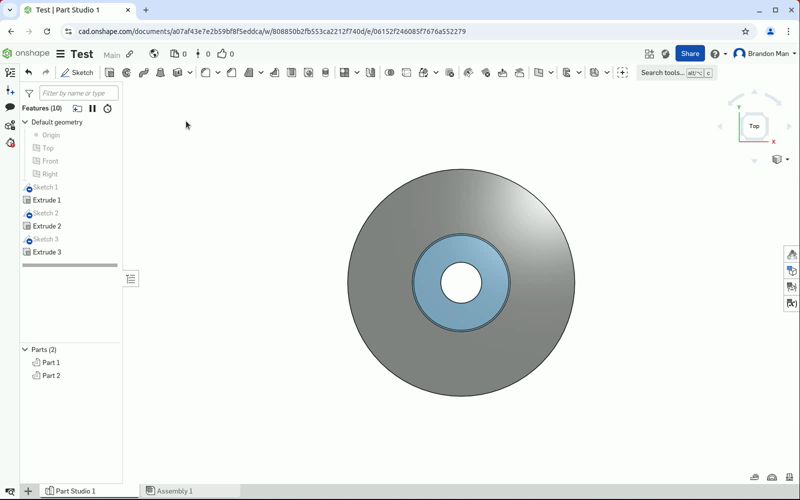
key(shift+h)
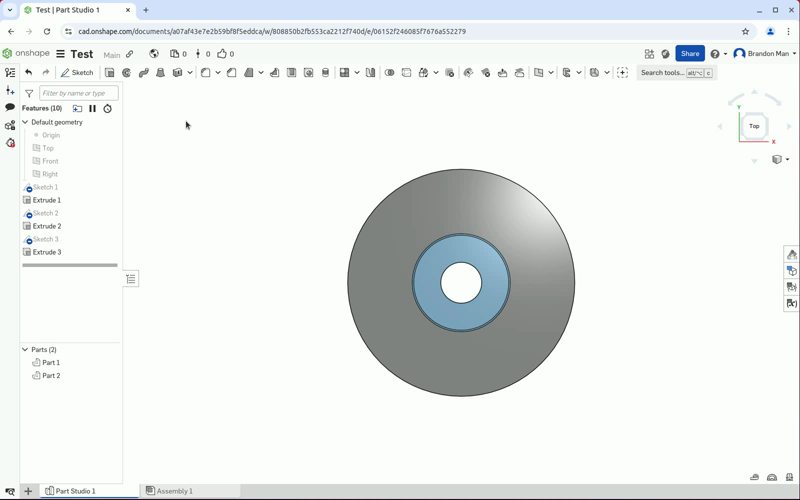
key(shift+h)
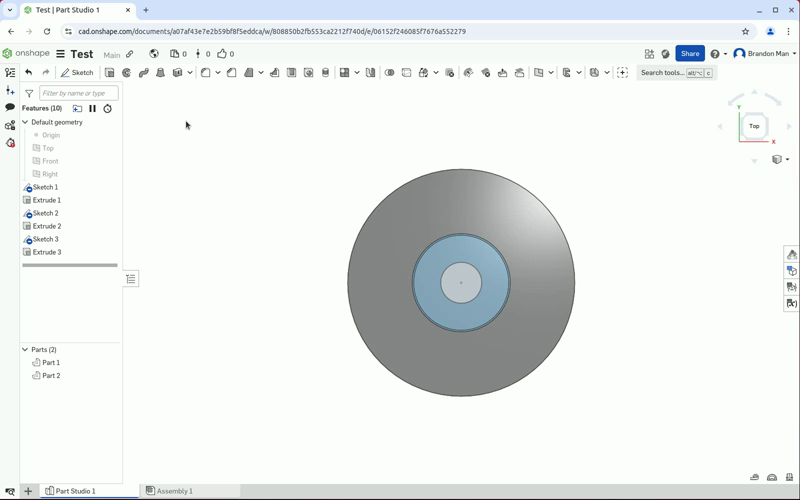
key(shift+7)
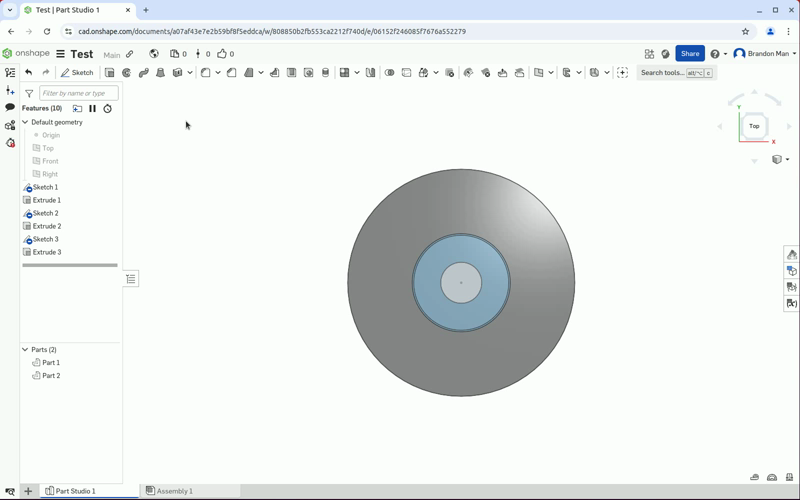
key(up, 3)
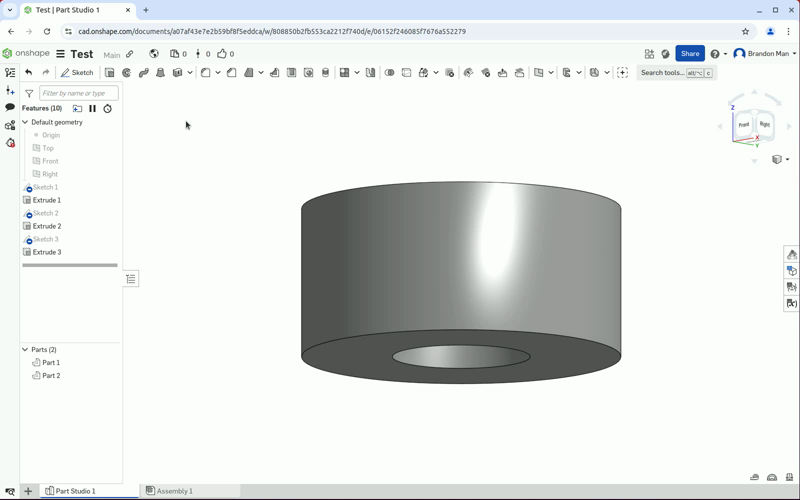
key(left, 3)
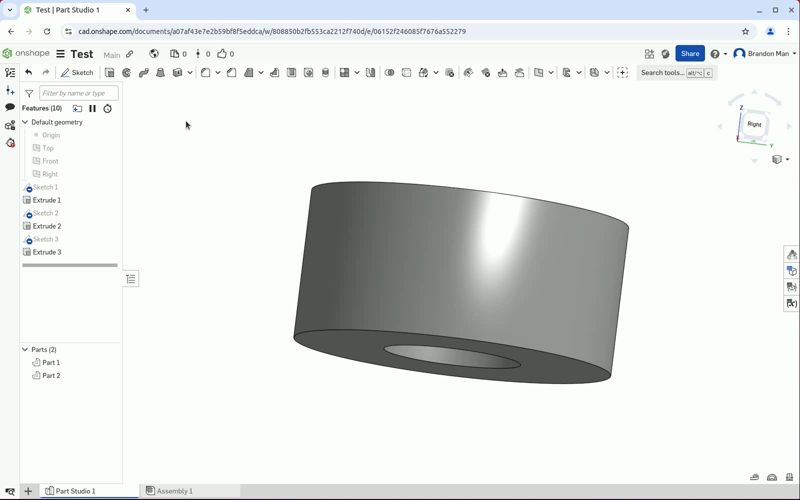
key(right, 3)
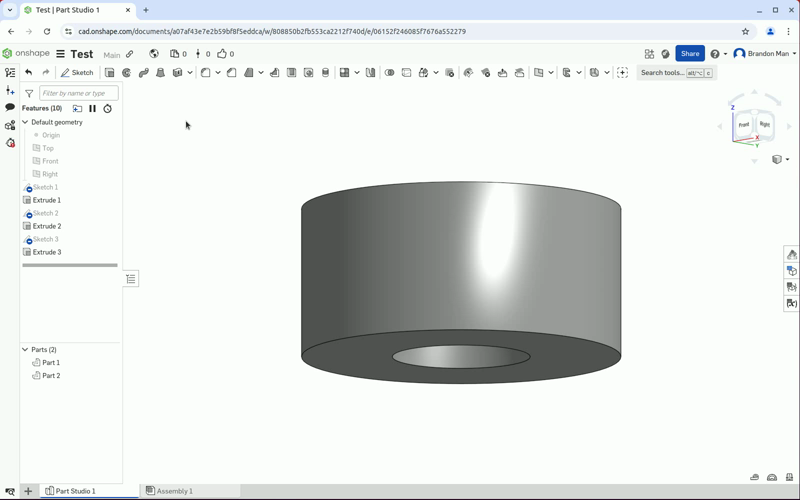
key(down, 3)
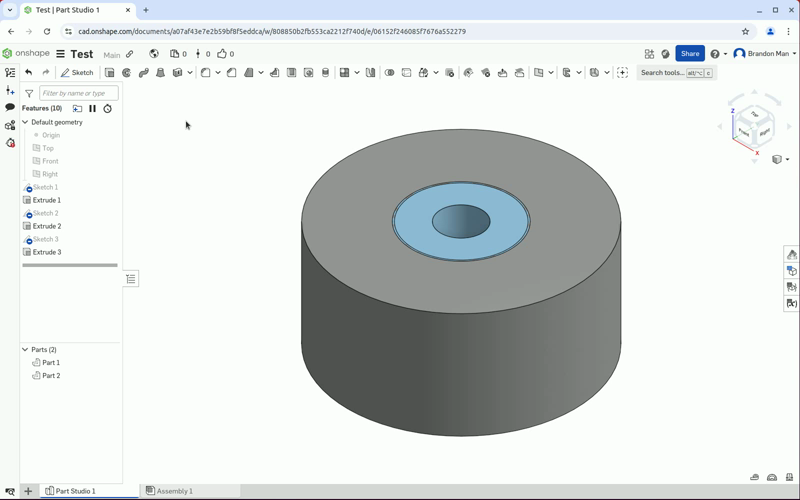
mouse_move(73, 189)
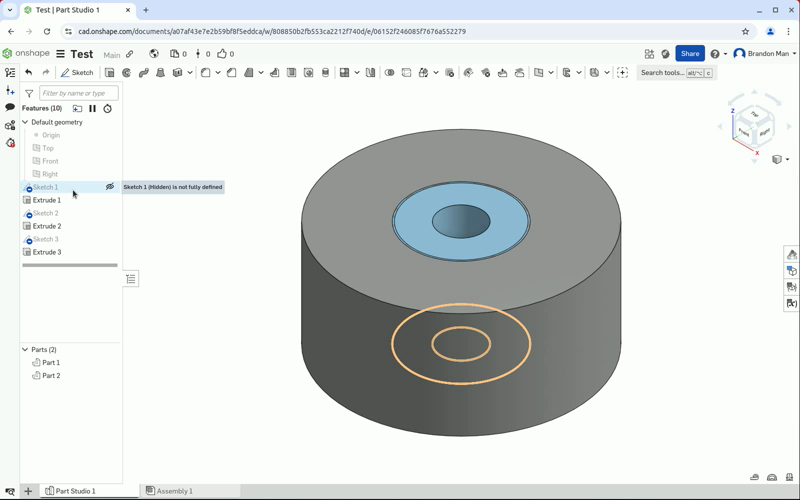
click(73, 189)